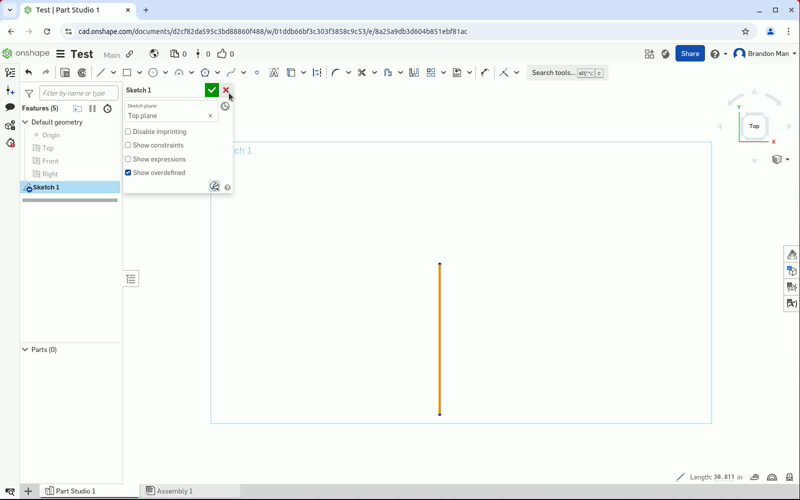
key(shift+h)
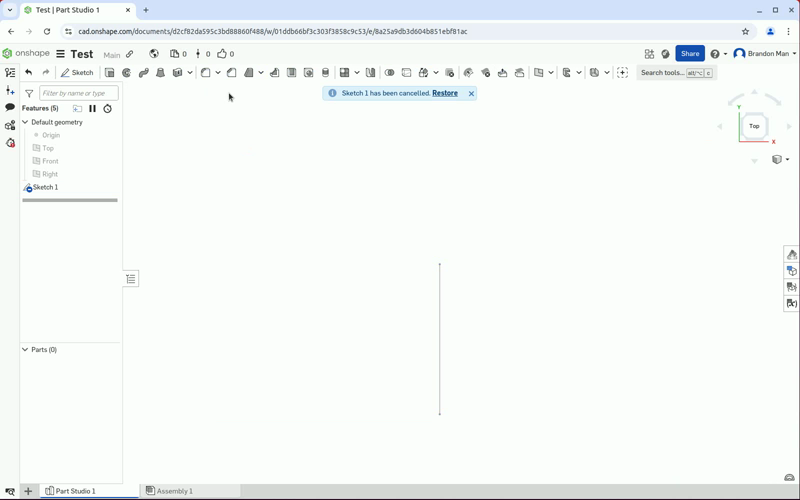
key(shift+s)
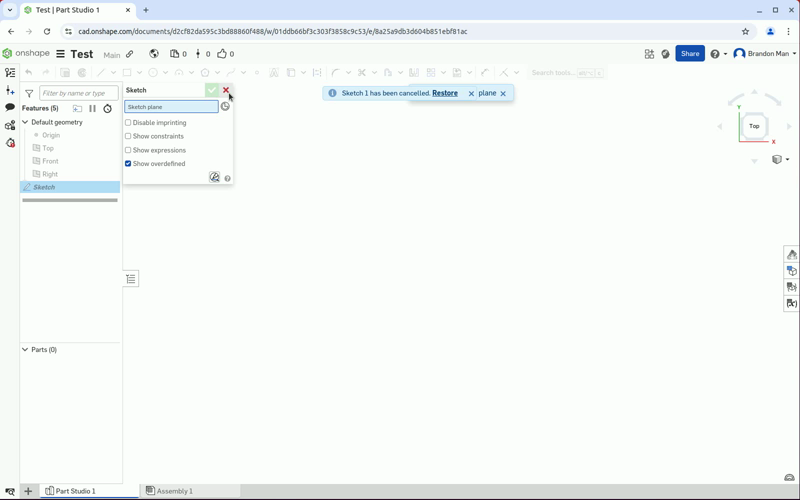
mouse_move(73, 150)
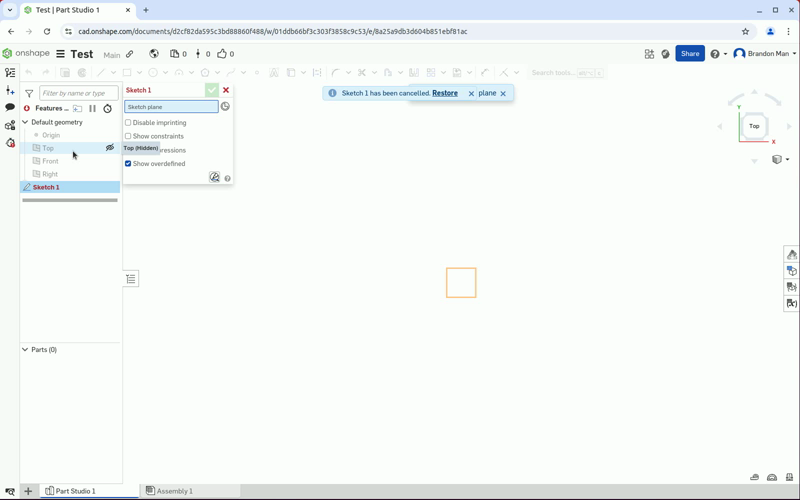
click(73, 150)
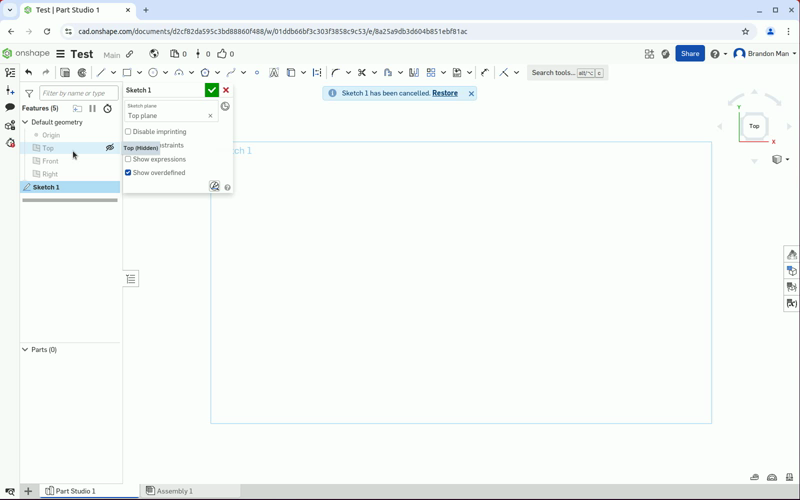
mouse_move(73, 352)
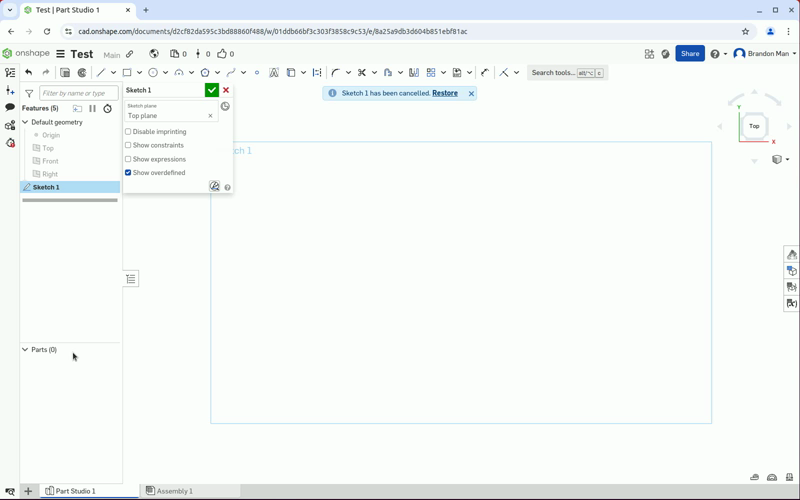
key(y)
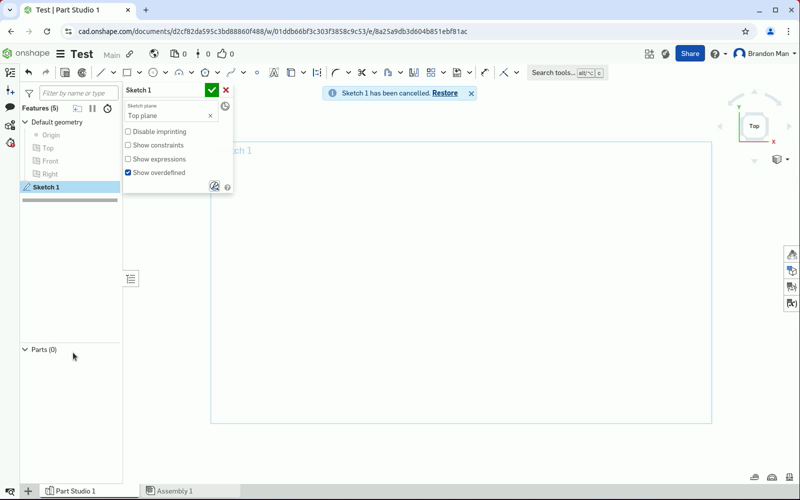
key(l)
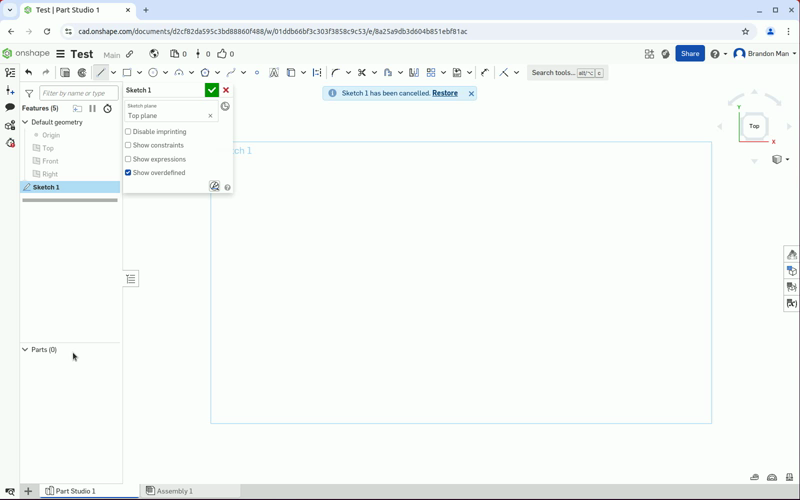
key_down(shift)
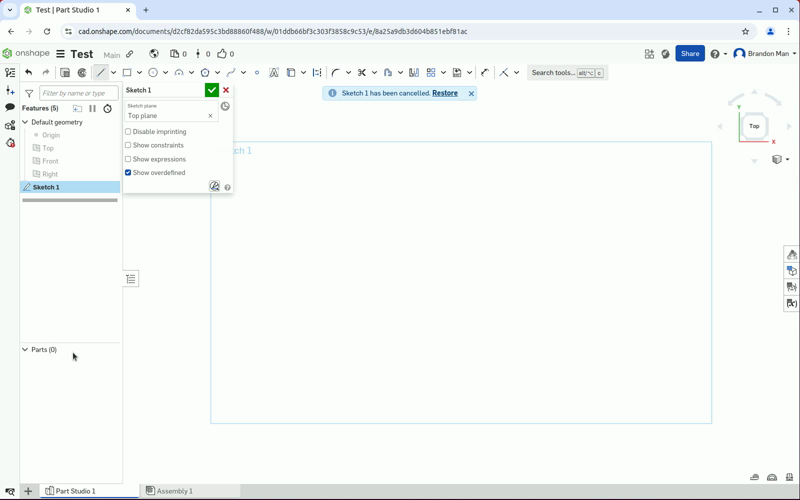
mouse_move(388, 376)
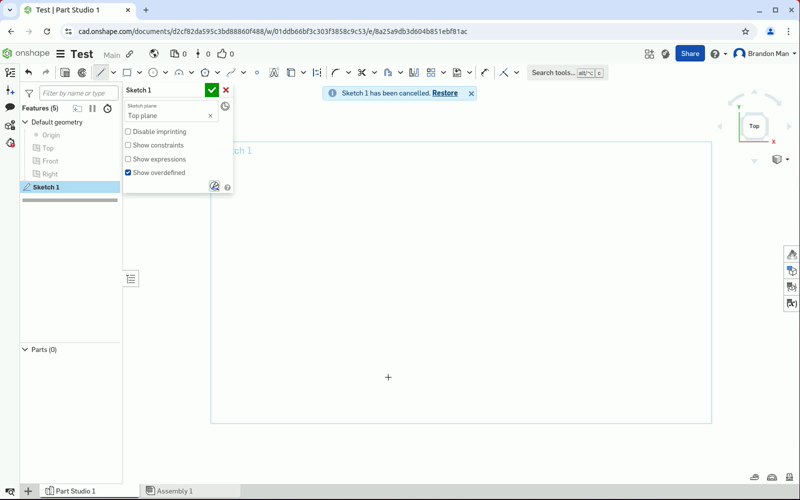
click(388, 376)
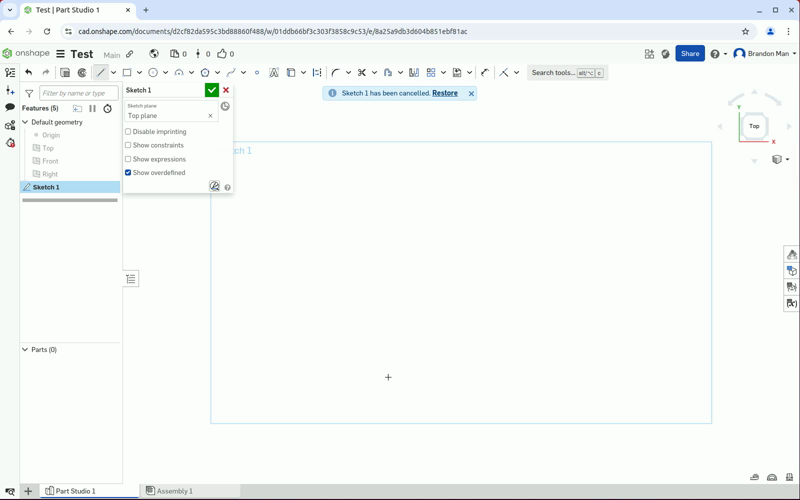
key_up(shift)
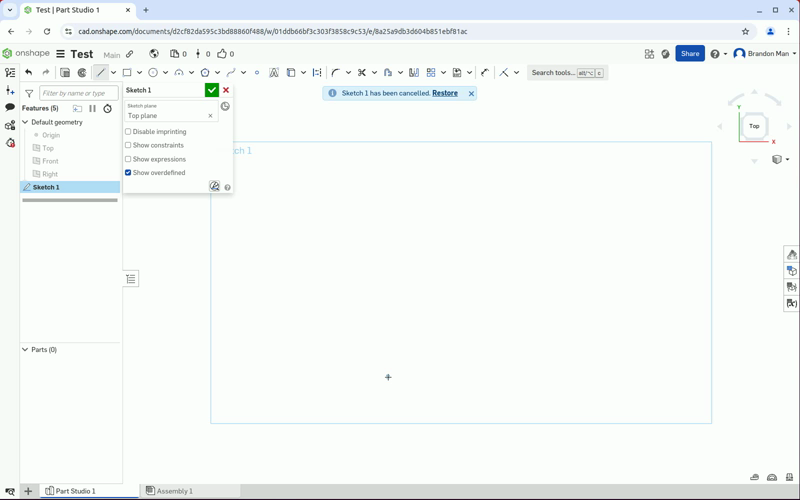
key_down(shift)
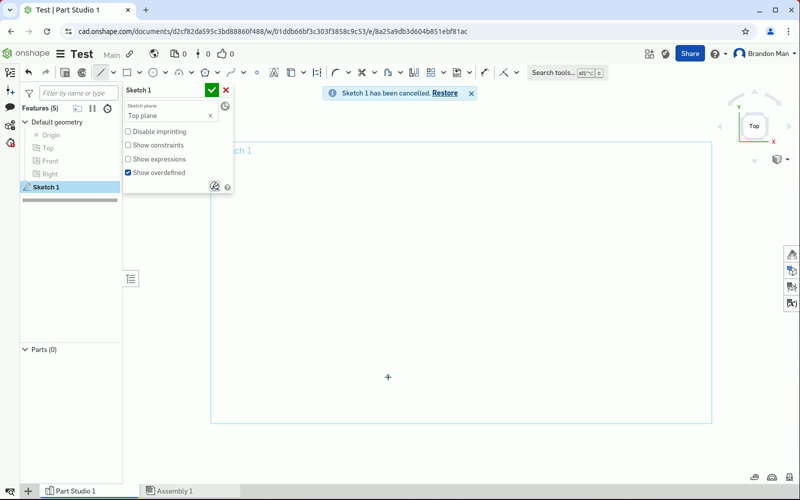
mouse_move(546, 376)
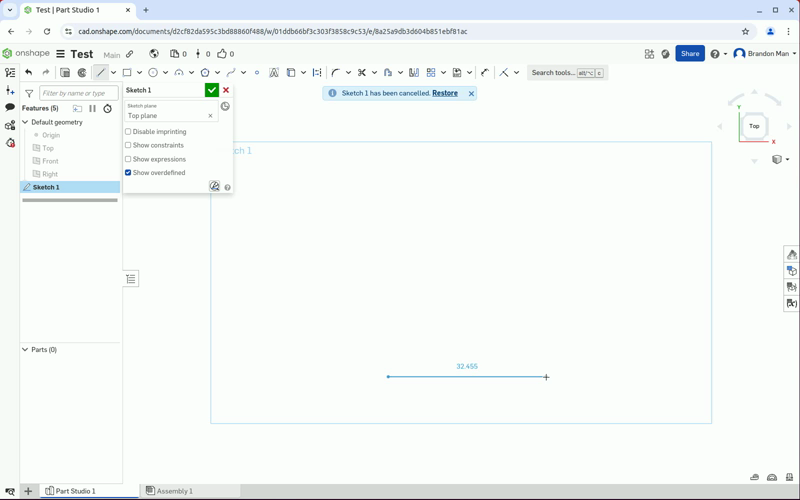
click(546, 376)
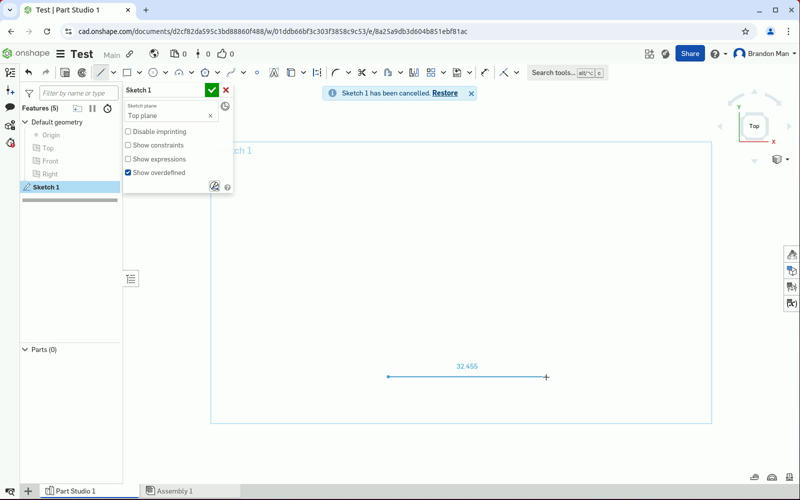
key_up(shift)
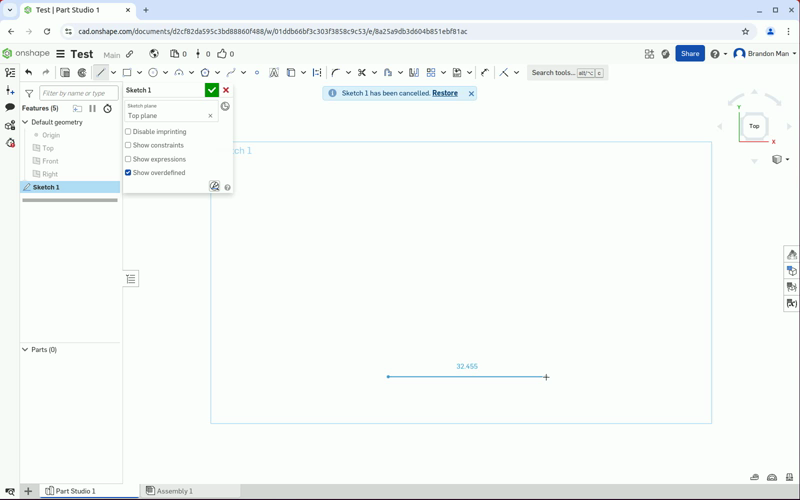
key_down(shift)
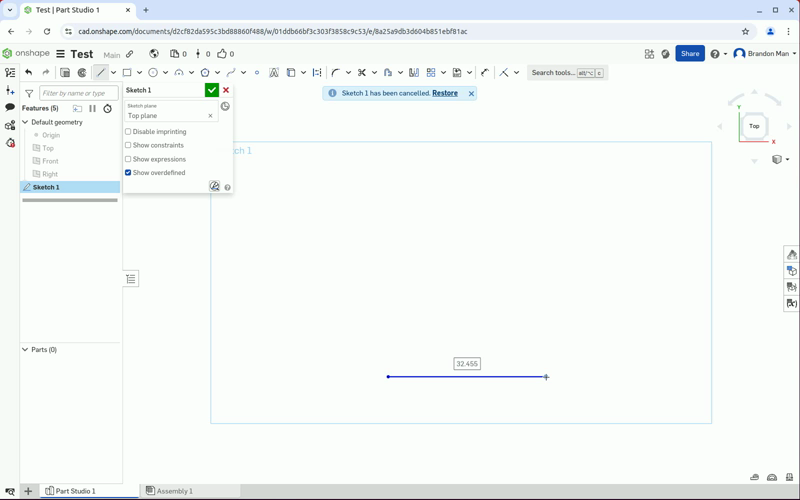
mouse_move(546, 258)
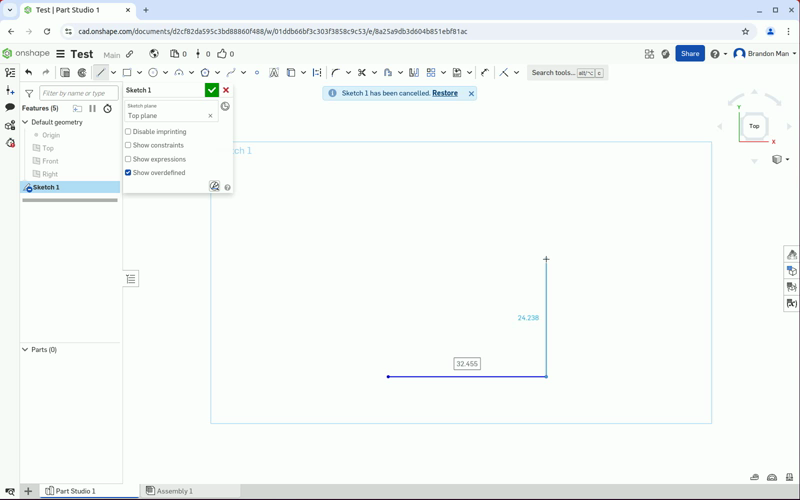
click(546, 258)
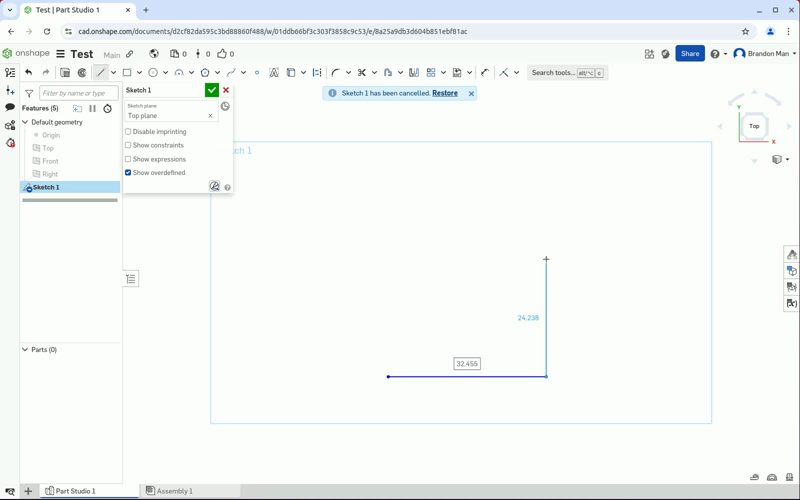
key_up(shift)
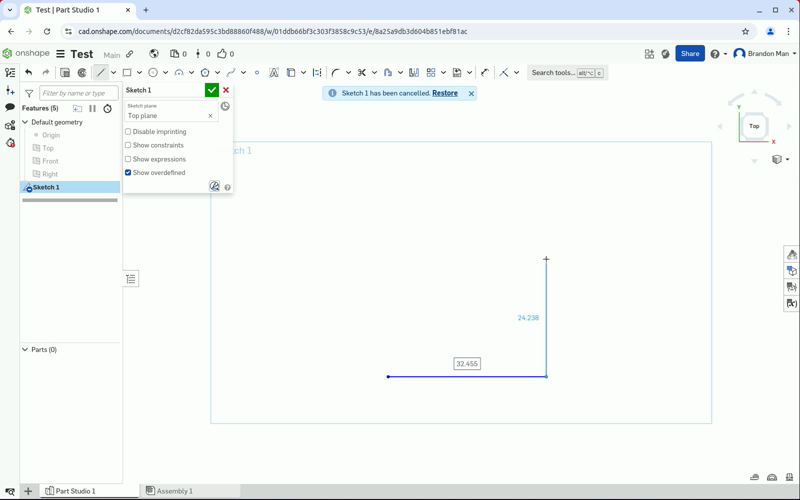
key_down(shift)
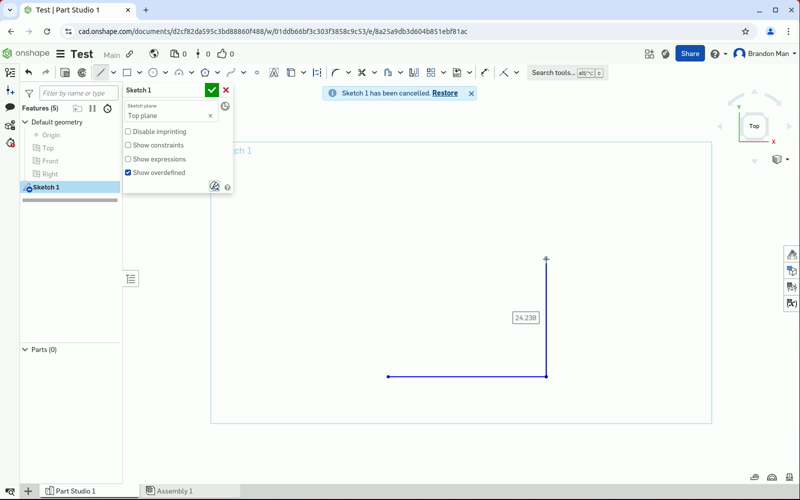
mouse_move(388, 258)
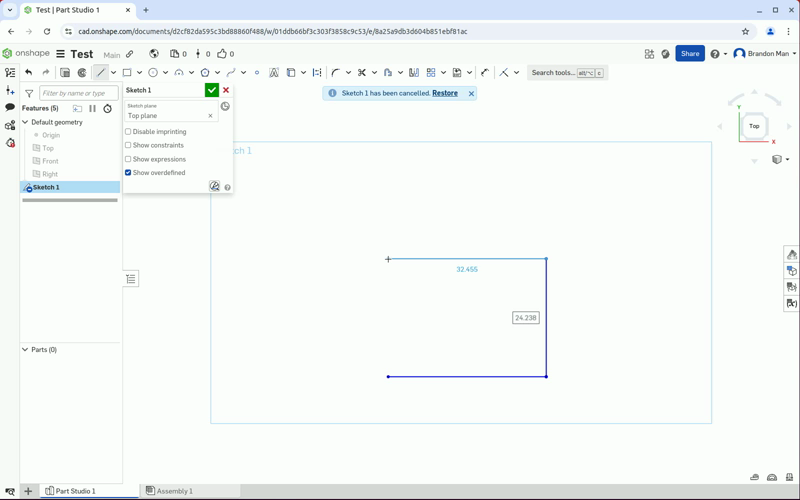
click(388, 258)
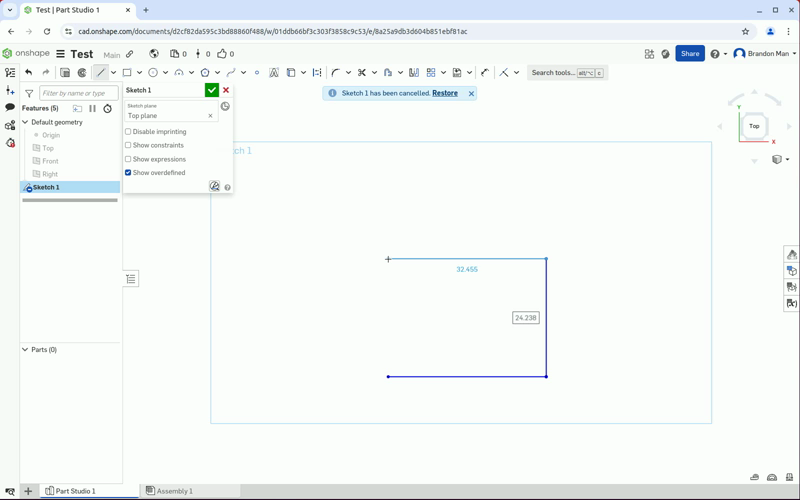
key_up(shift)
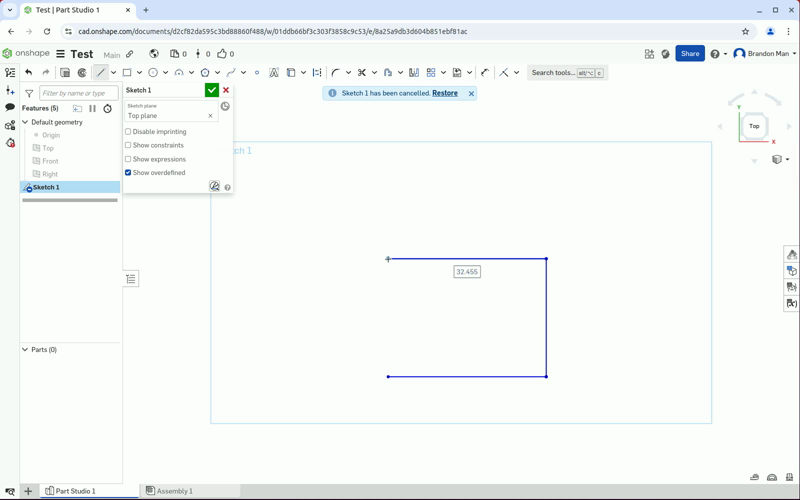
key_down(shift)
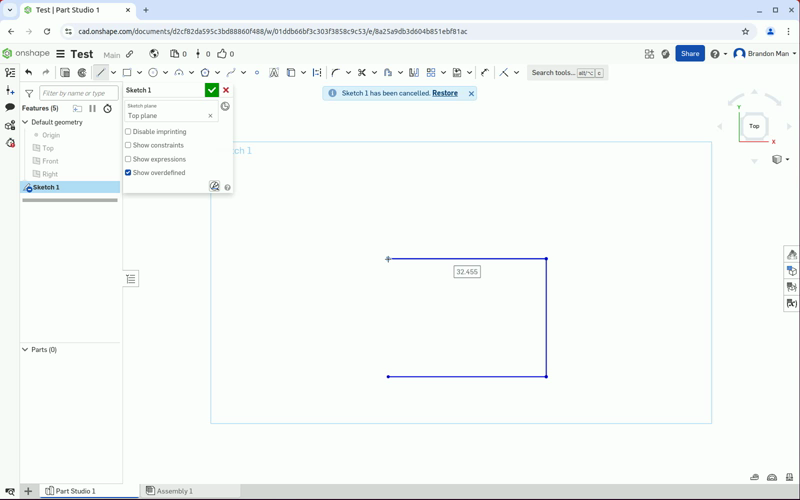
mouse_move(388, 376)
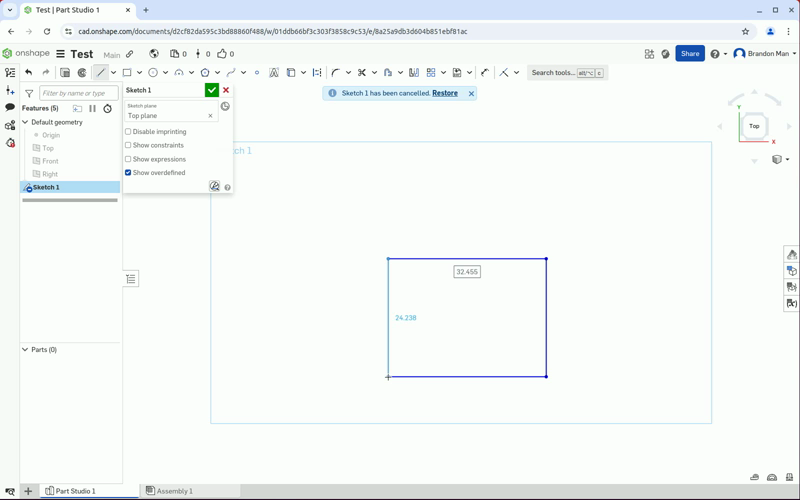
key_up(shift)
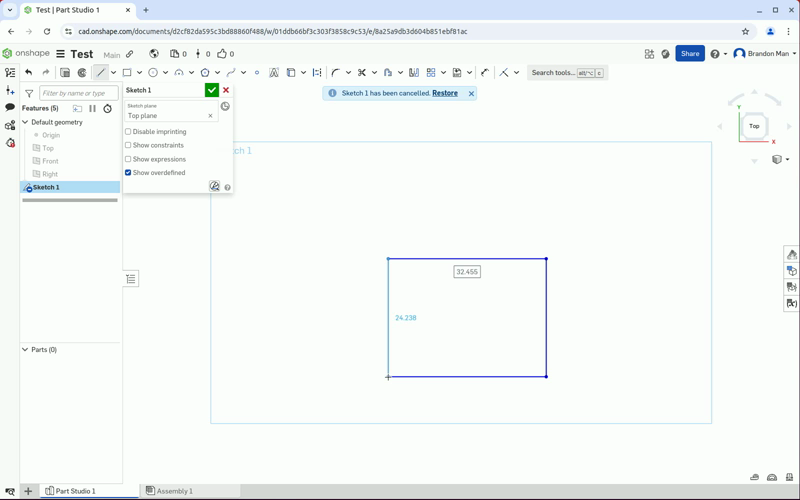
click(388, 376)
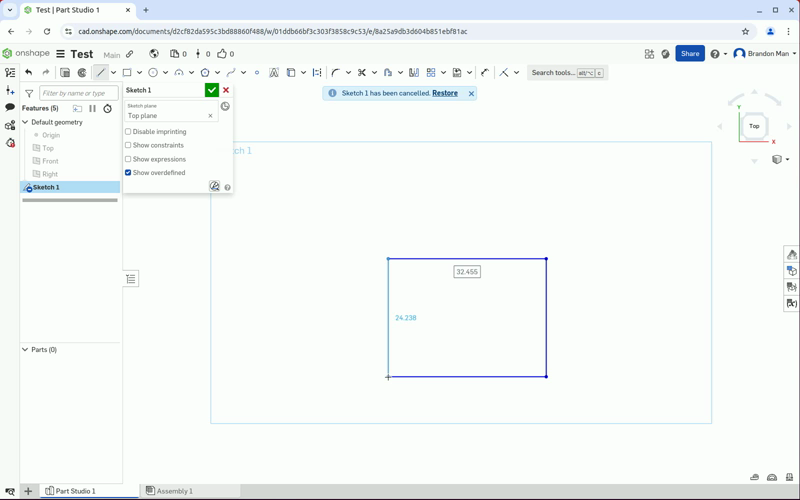
key(esc)
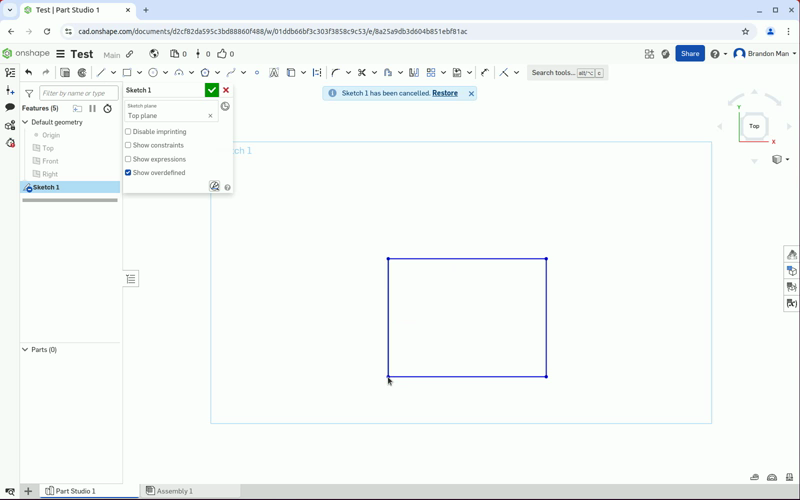
mouse_move(424, 331)
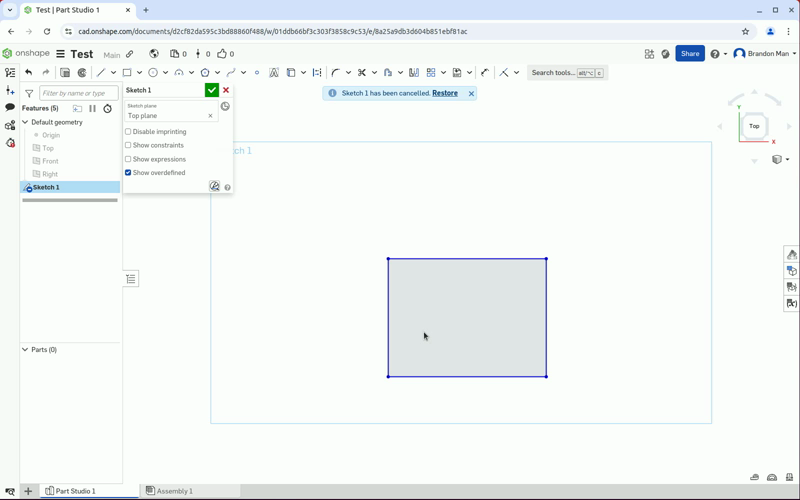
click(424, 331)
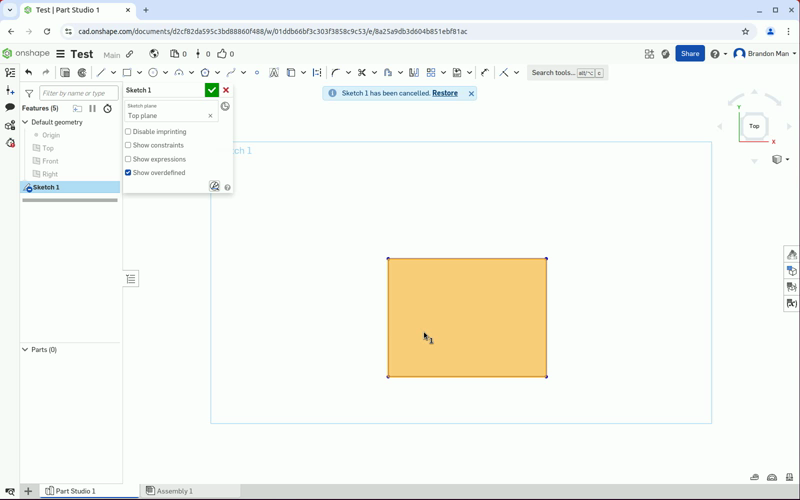
mouse_move(73, 352)
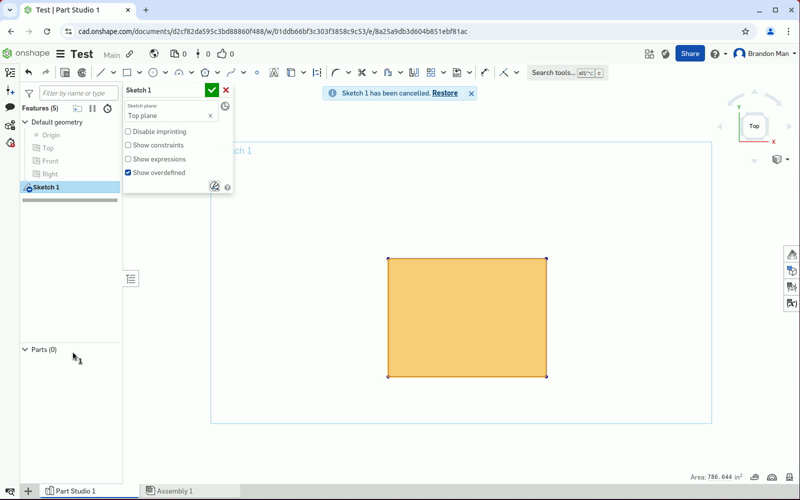
key(shift+y)
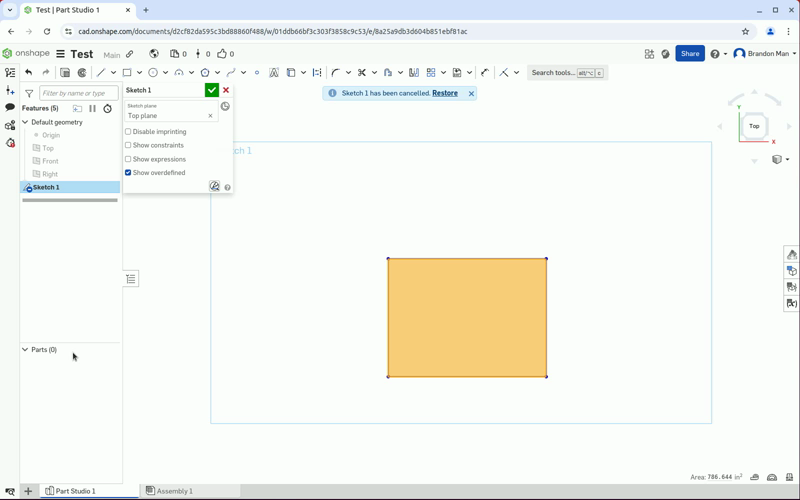
key(shift+e)
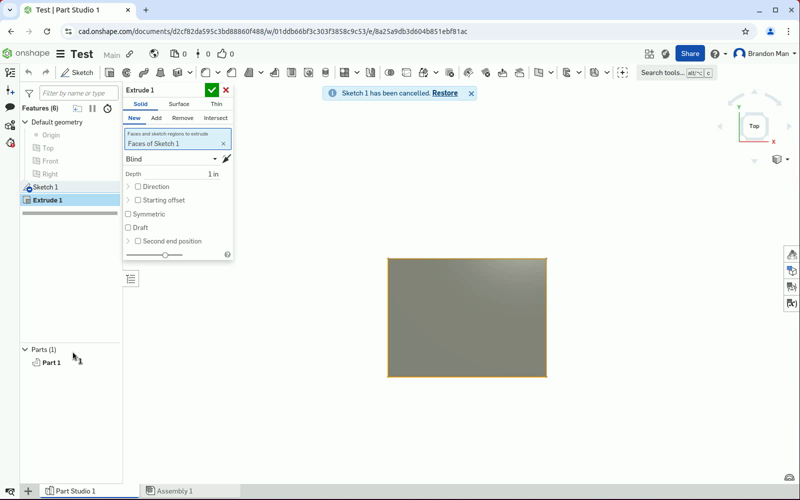
mouse_move(143, 106)
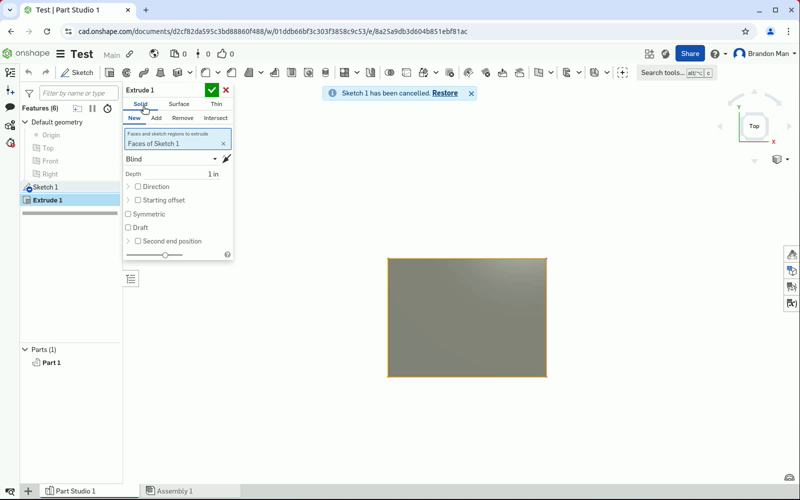
click(143, 106)
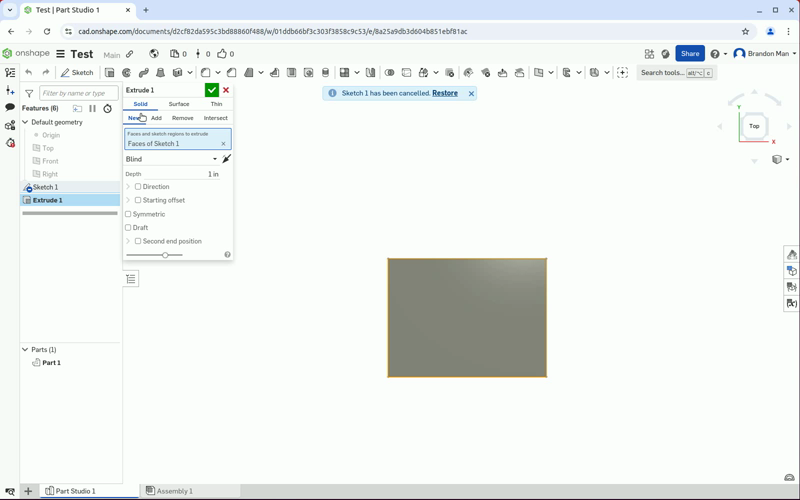
mouse_move(137, 120)
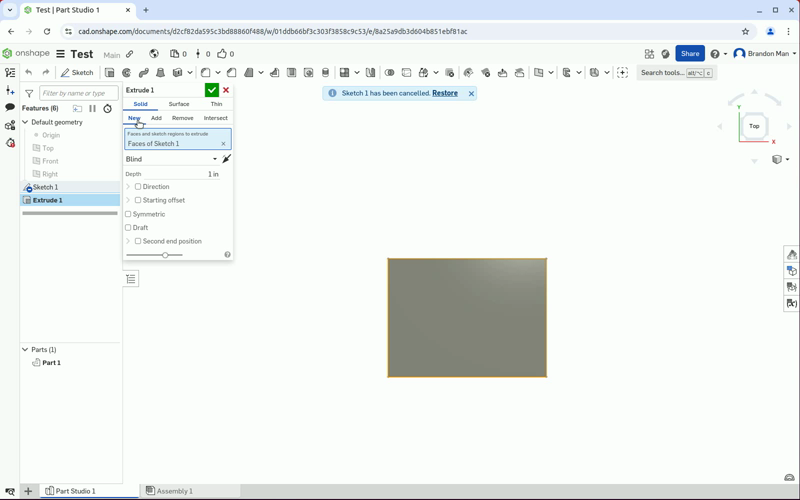
click(137, 120)
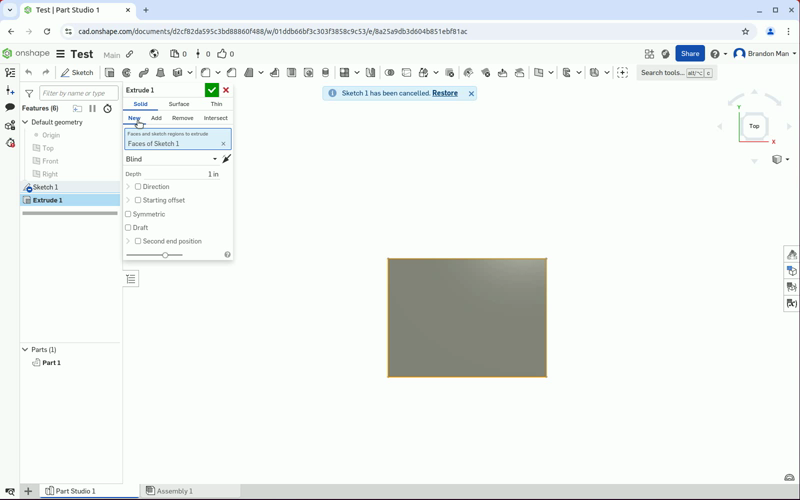
key(tab, 4)
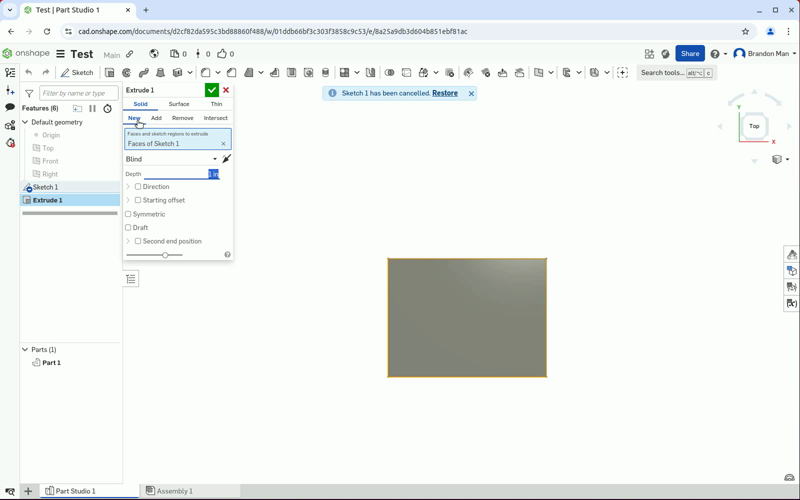
text(9.869)
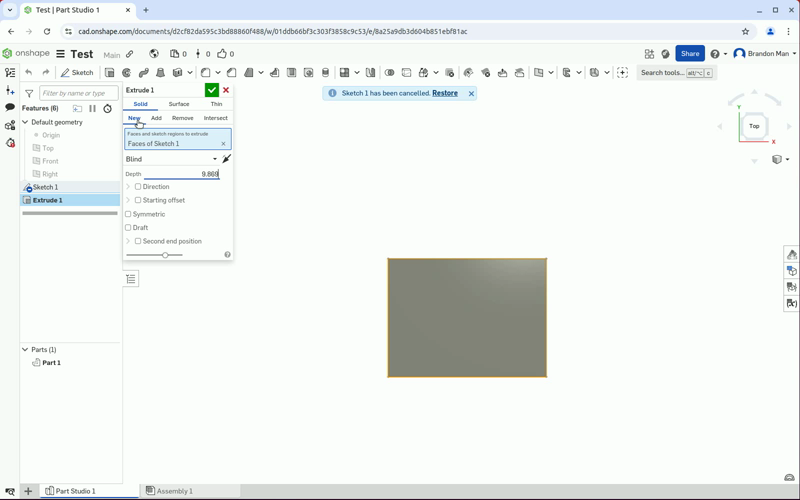
key(enter)
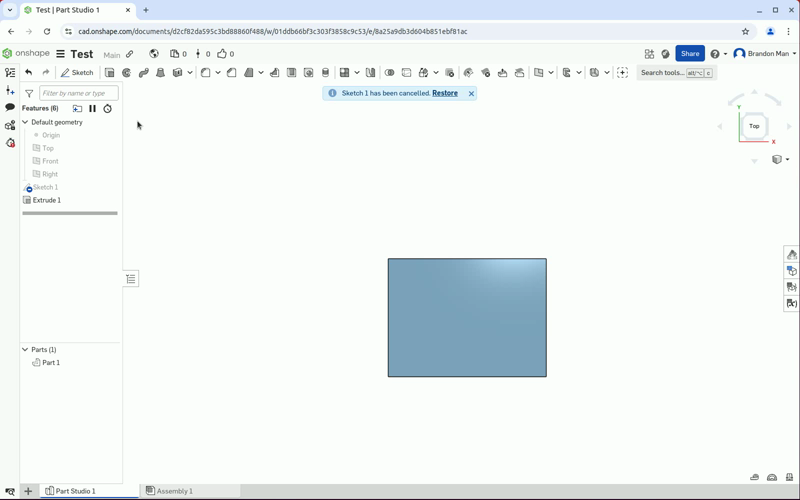
key(shift+h)
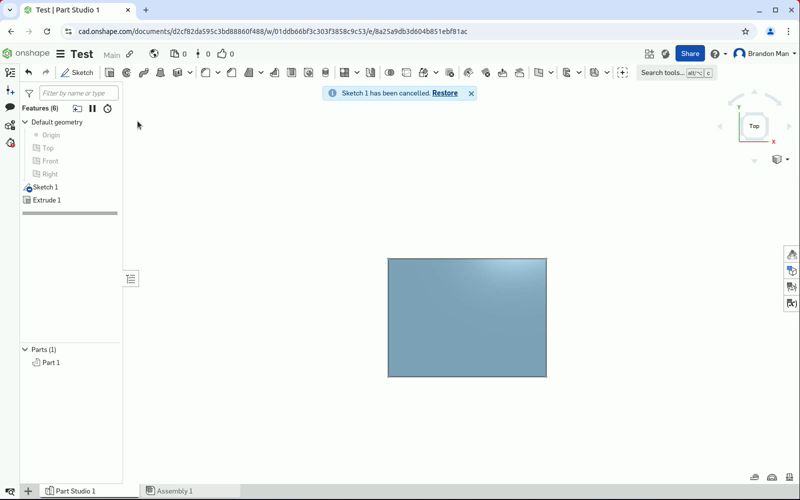
key(shift+h)
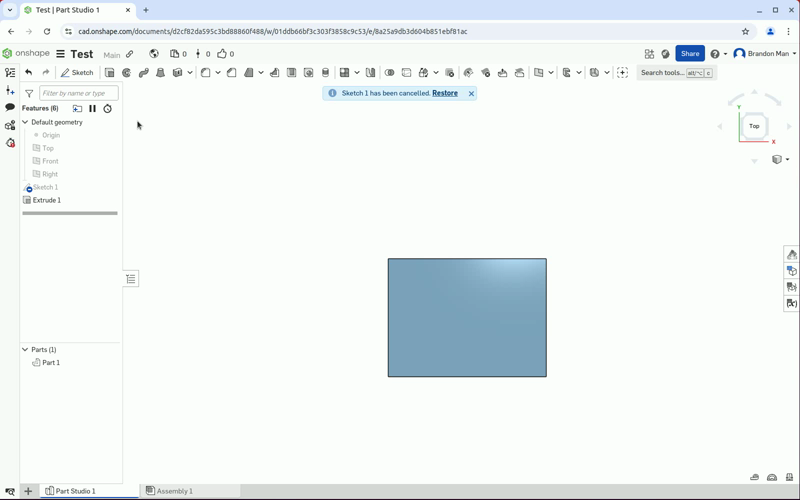
mouse_move(73, 189)
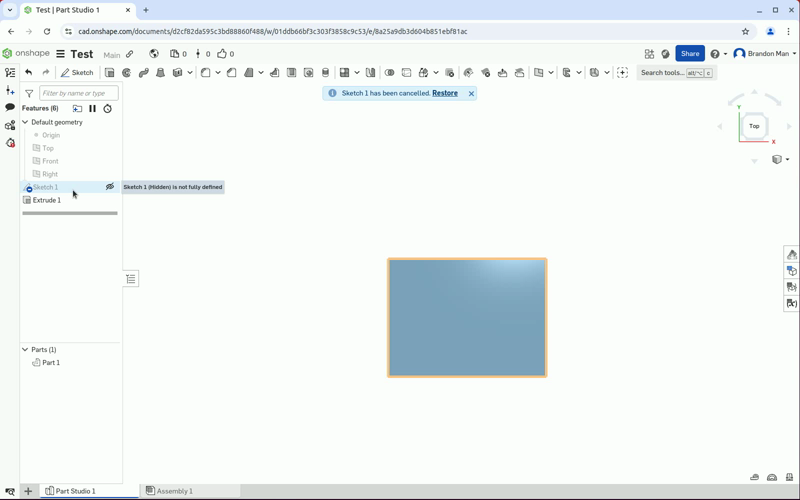
click(73, 189)
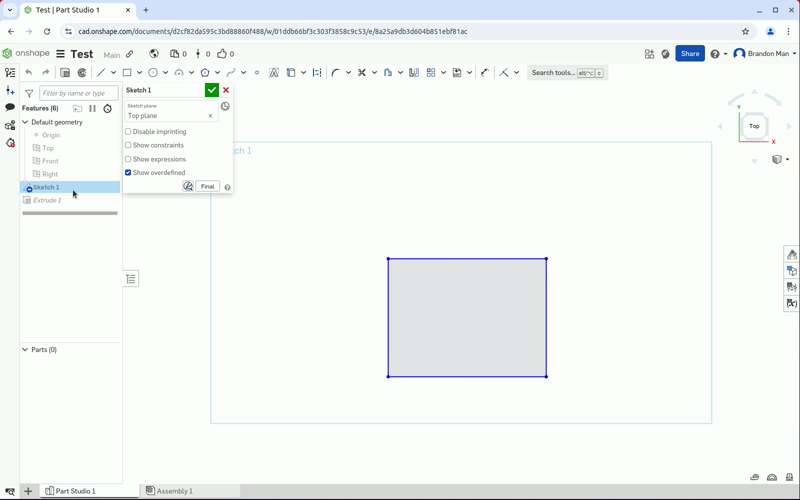
mouse_move(229, 92)
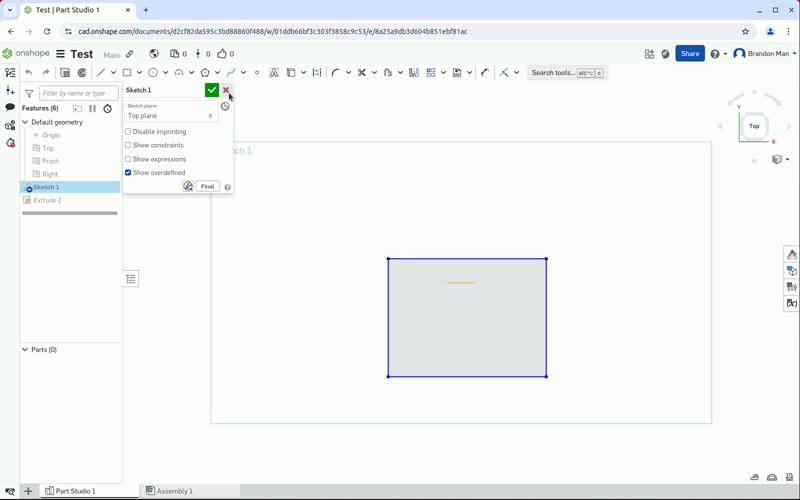
click(229, 92)
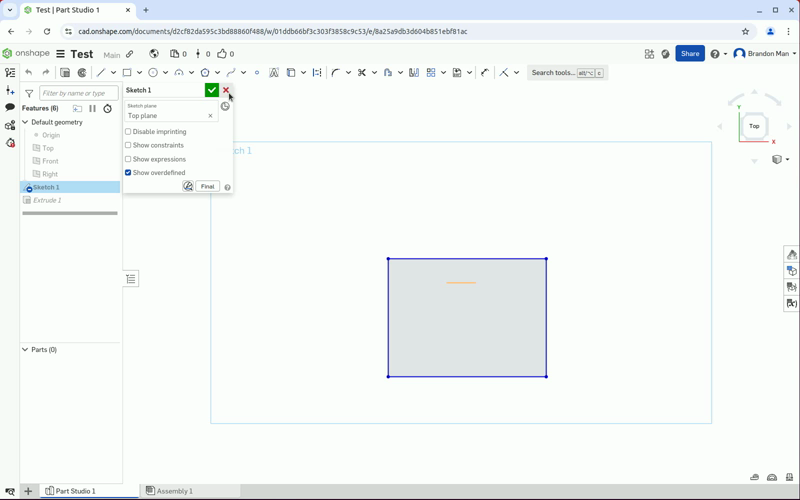
key(shift+s)
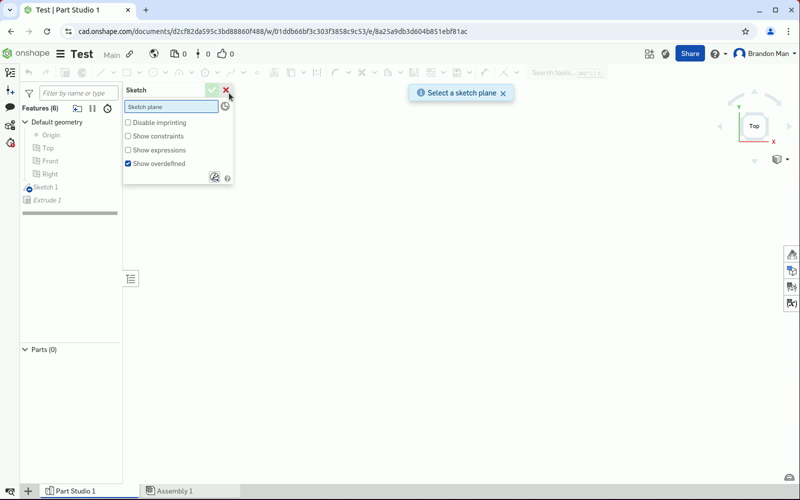
mouse_move(73, 150)
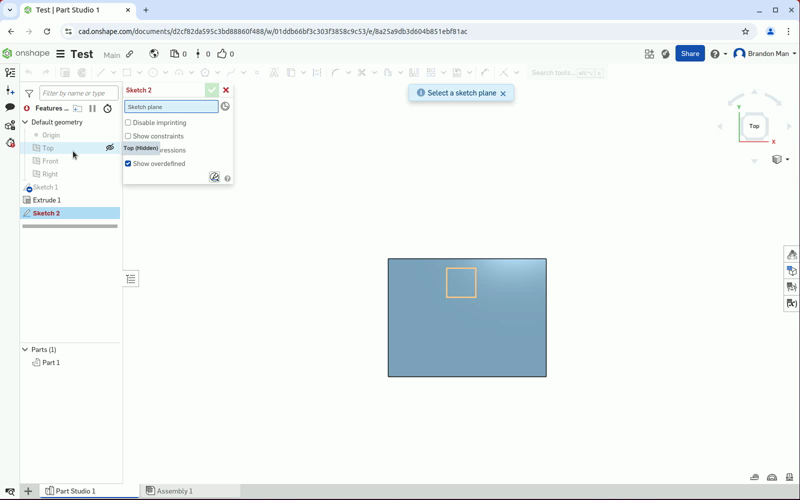
click(73, 150)
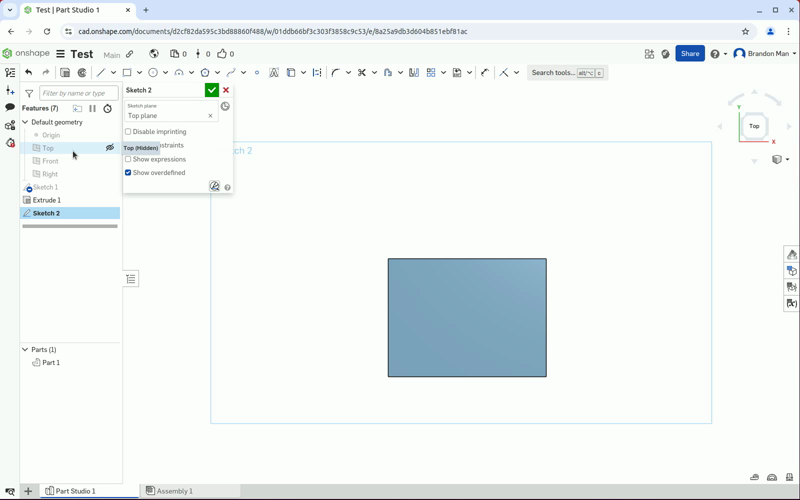
mouse_move(73, 352)
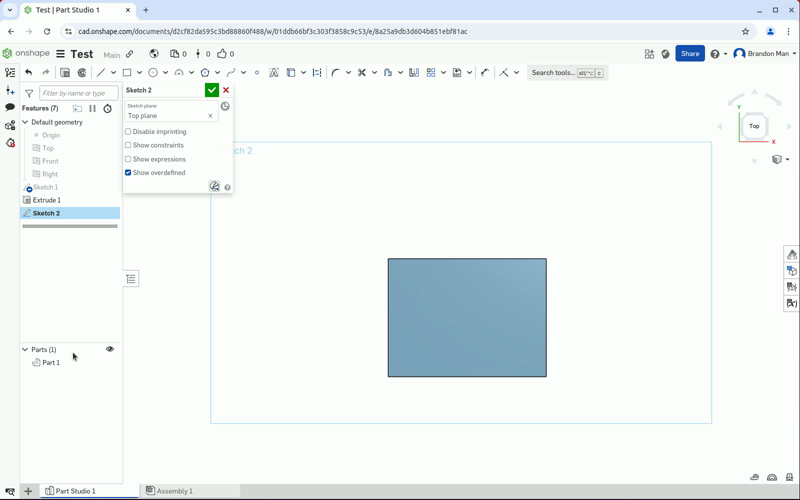
key(y)
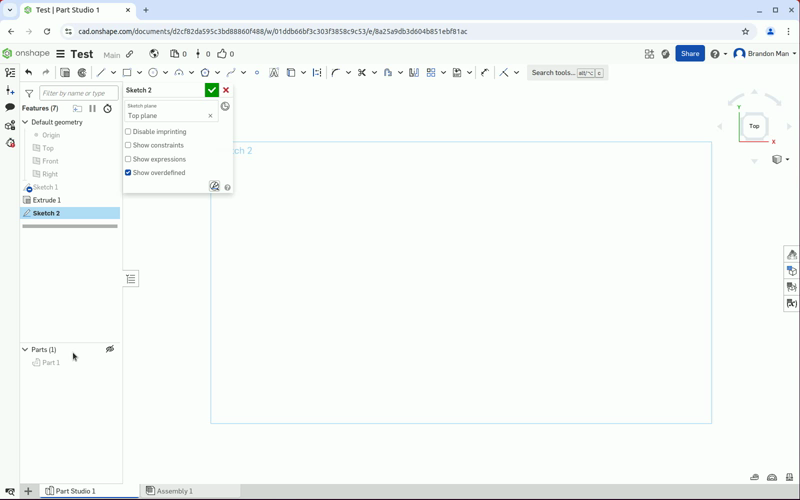
key(l)
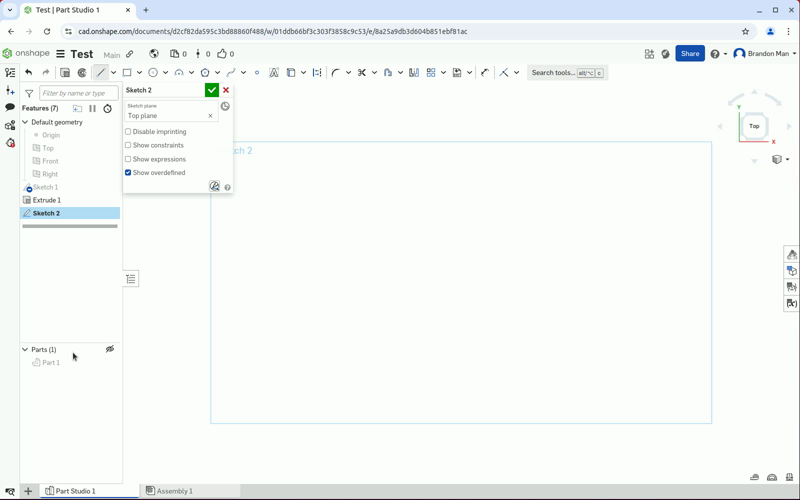
key_down(shift)
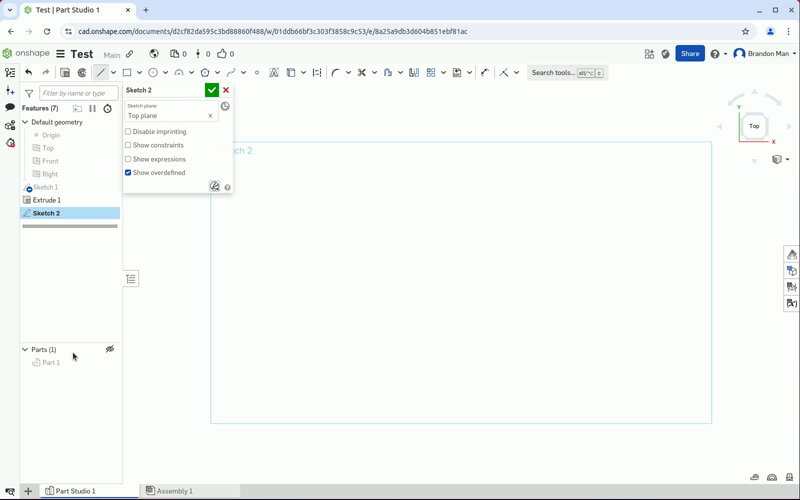
mouse_move(388, 258)
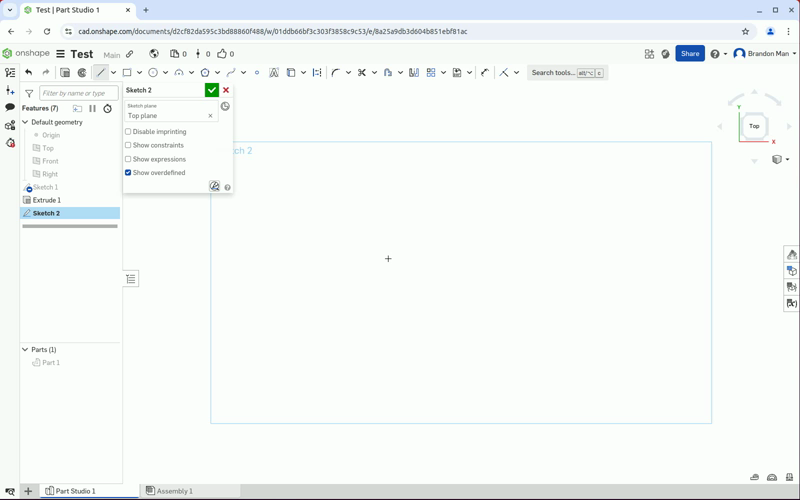
click(388, 258)
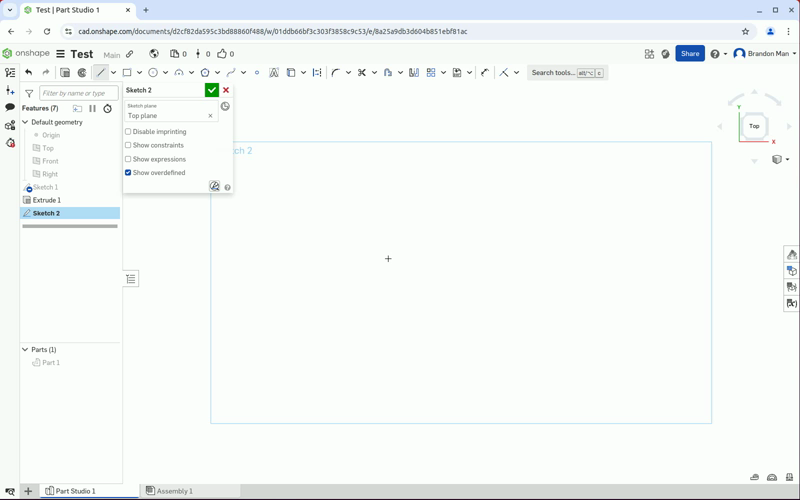
key_up(shift)
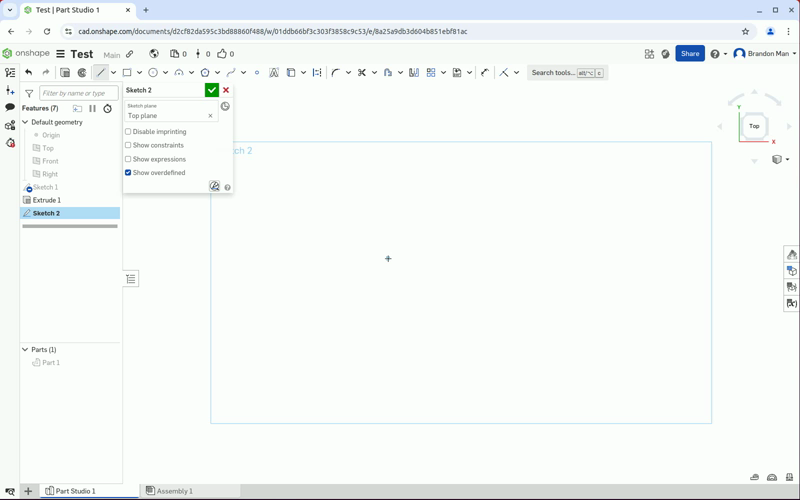
key_down(shift)
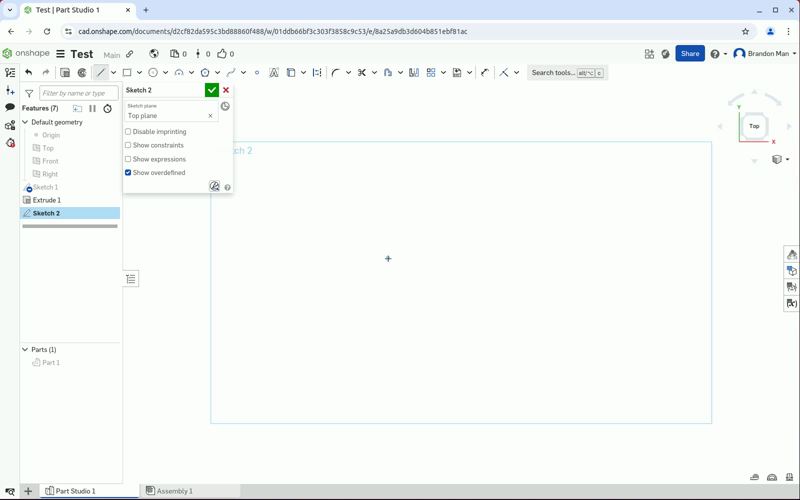
mouse_move(546, 258)
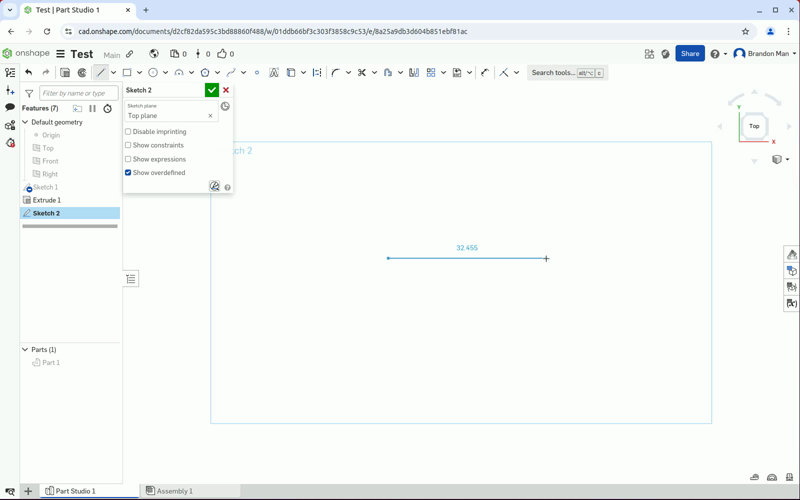
click(546, 258)
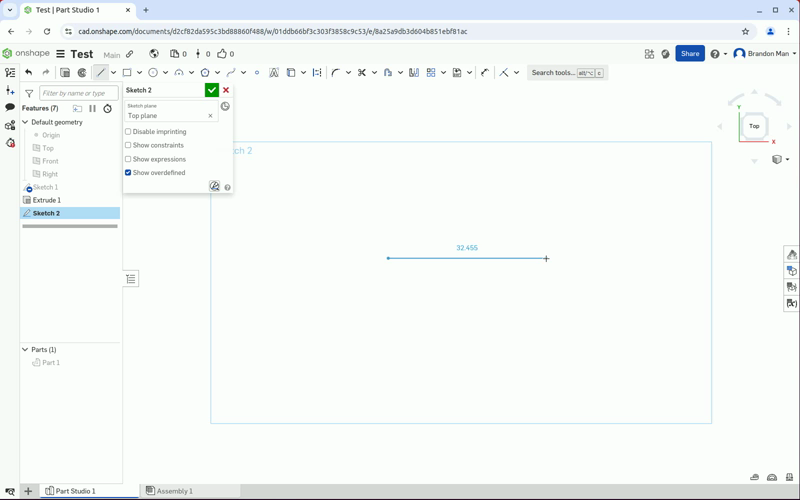
key_up(shift)
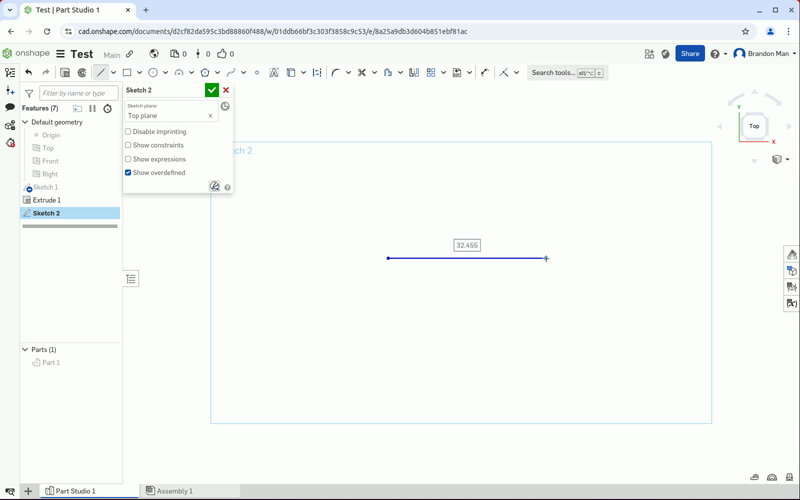
key_down(shift)
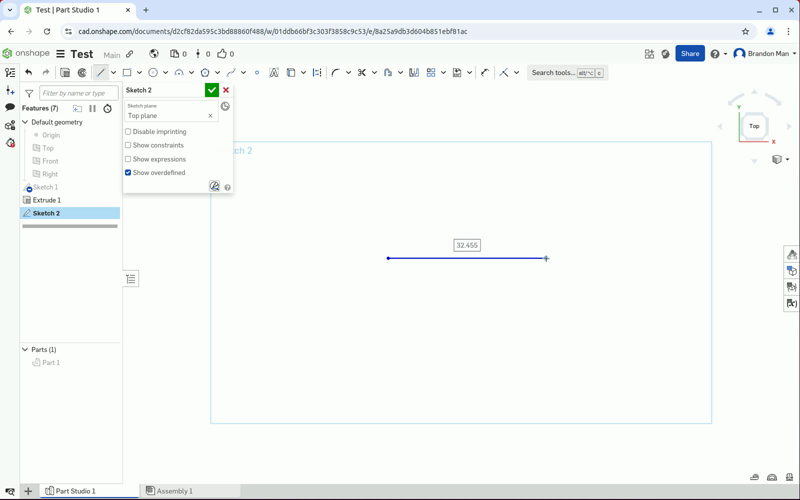
mouse_move(464, 215)
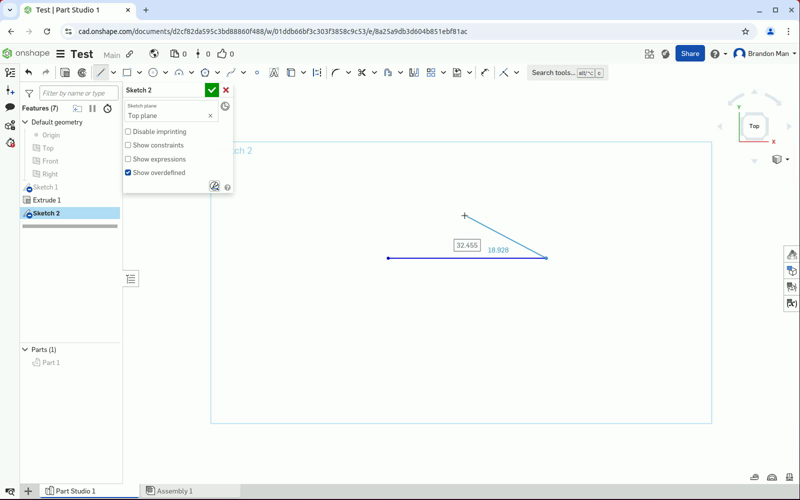
click(464, 215)
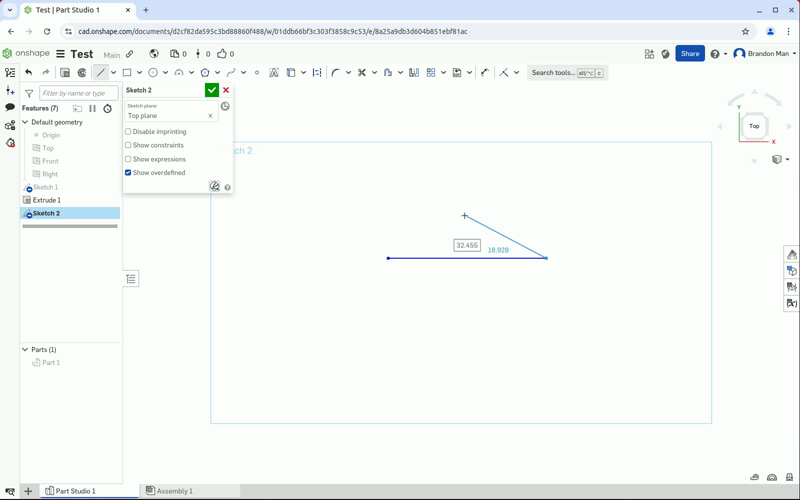
key_up(shift)
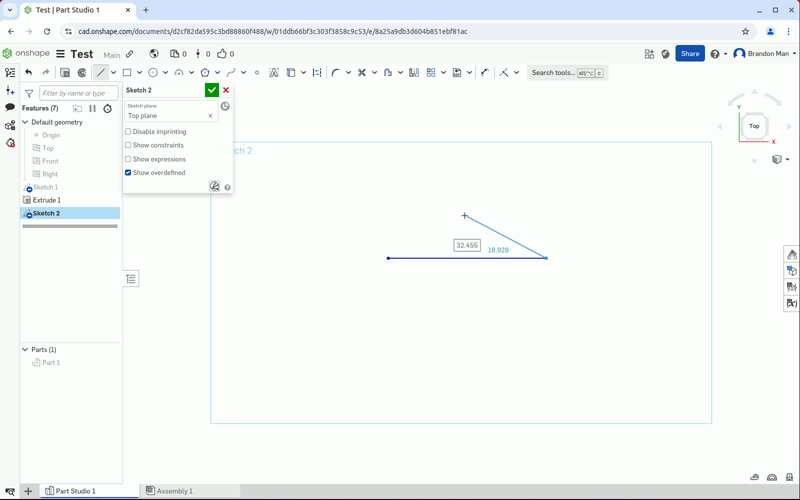
key_down(shift)
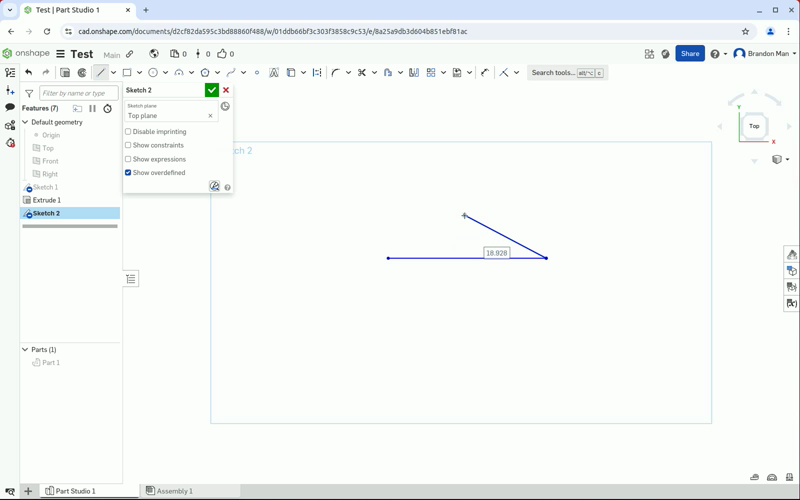
mouse_move(388, 258)
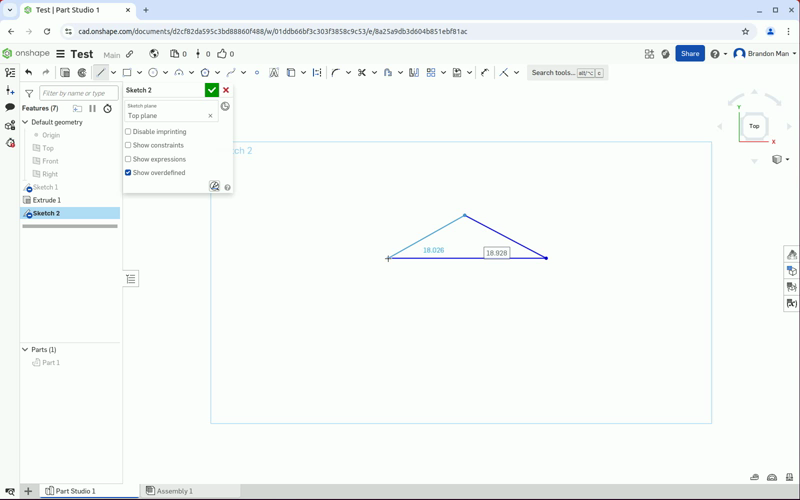
key_up(shift)
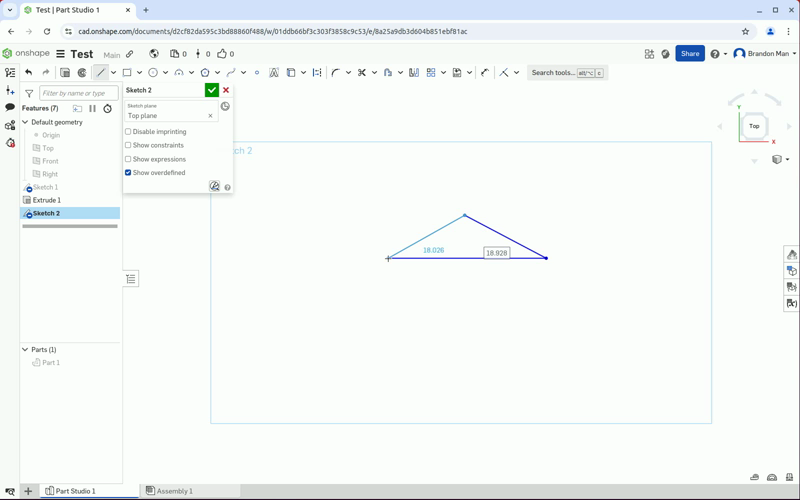
click(388, 258)
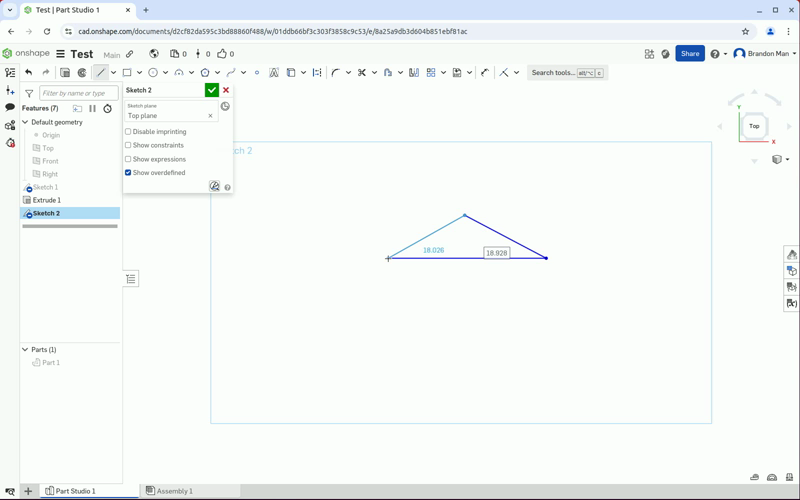
key(esc)
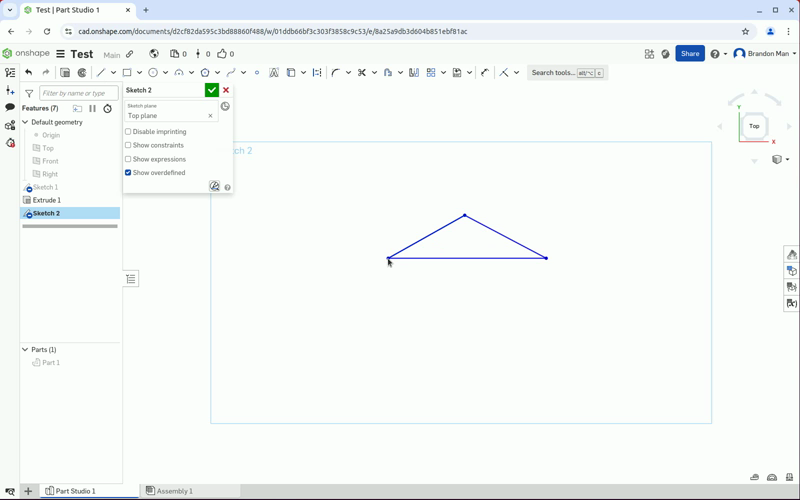
mouse_move(464, 236)
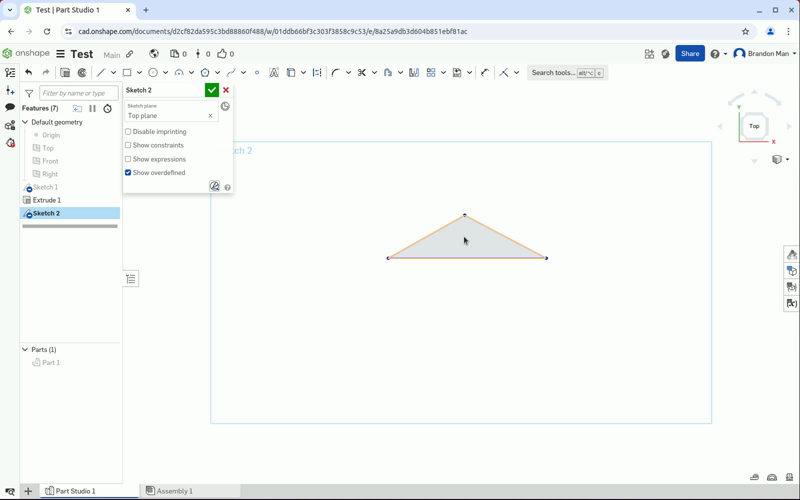
click(464, 236)
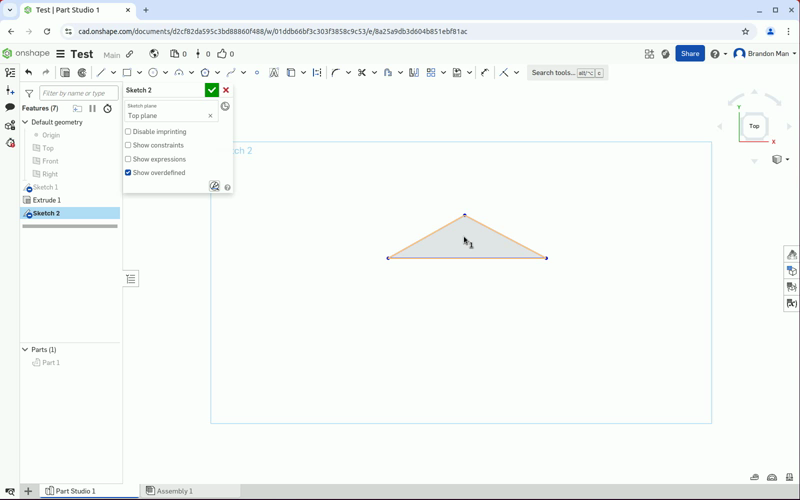
mouse_move(73, 352)
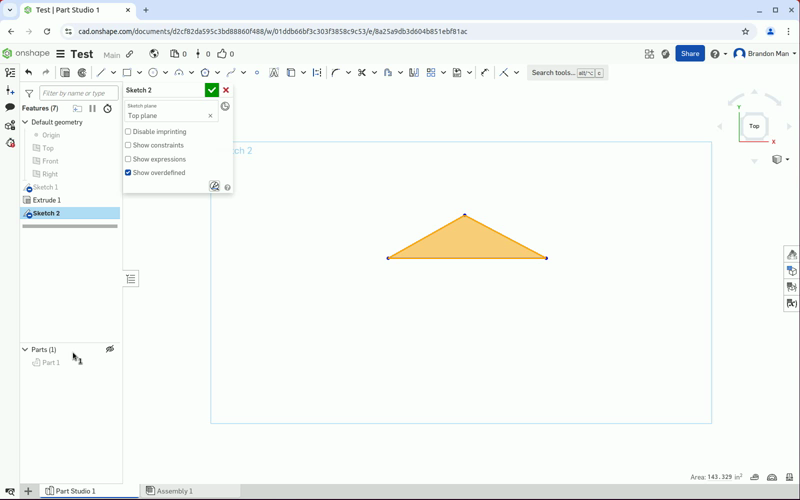
key(shift+y)
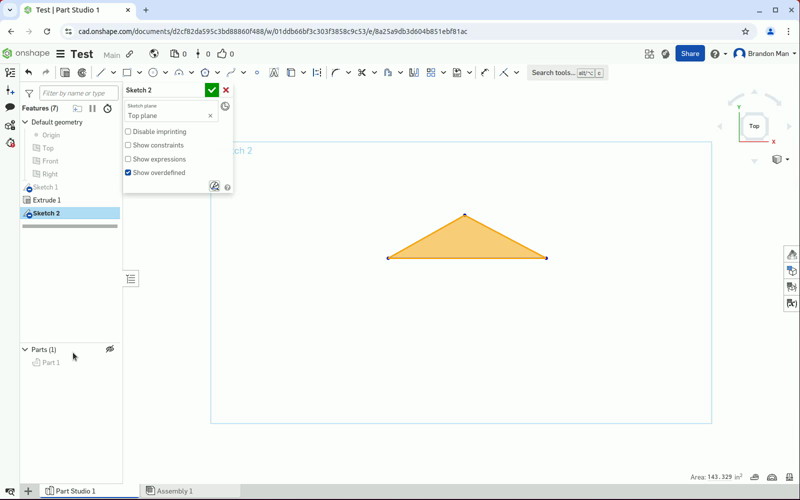
key(shift+e)
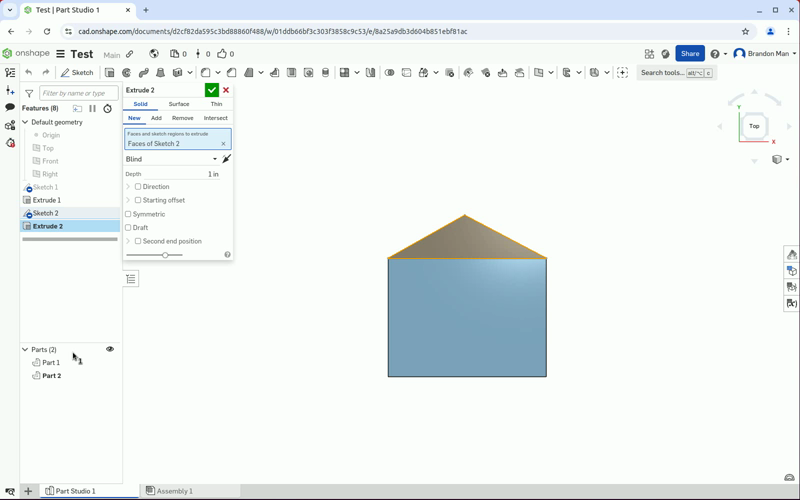
mouse_move(143, 106)
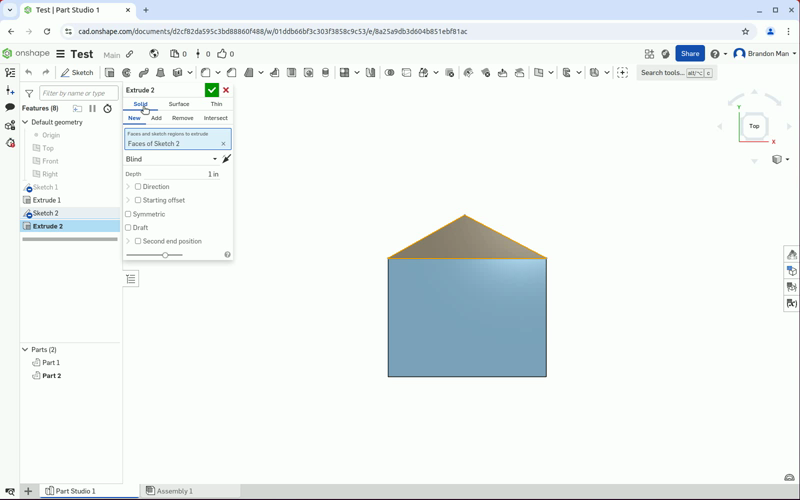
click(143, 106)
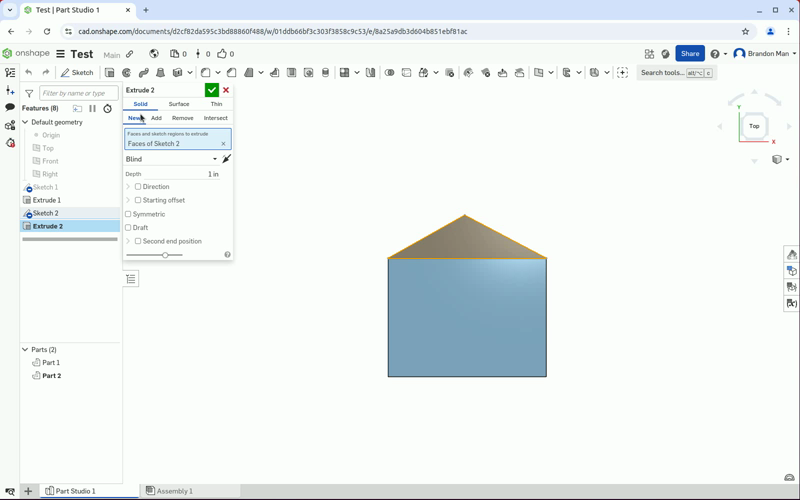
mouse_move(137, 120)
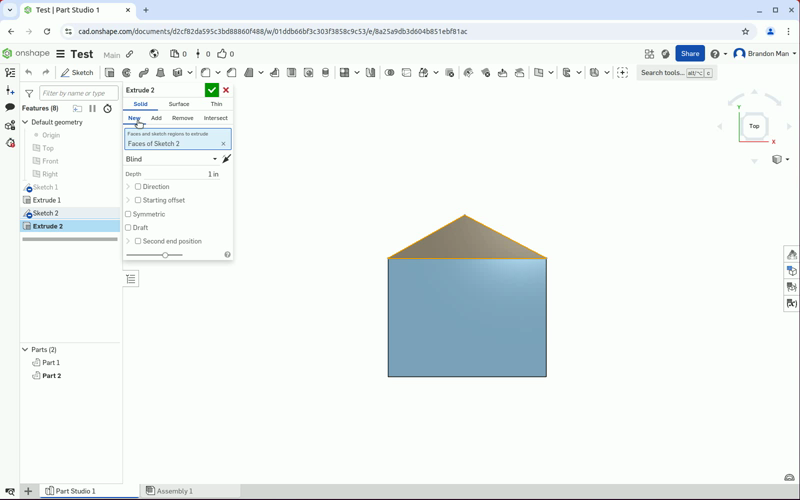
click(137, 120)
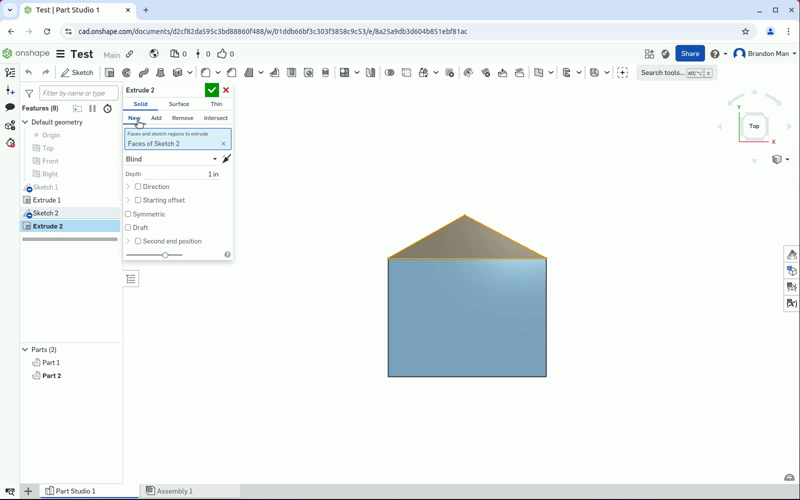
key(tab, 4)
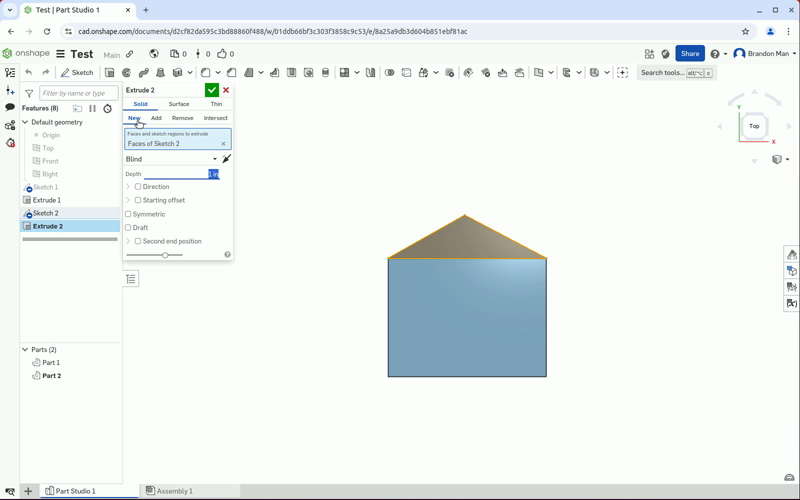
text(9.869)
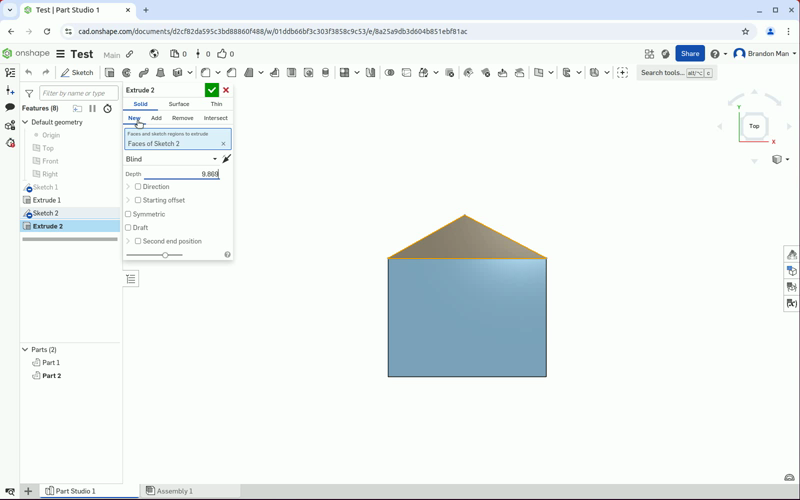
key(enter)
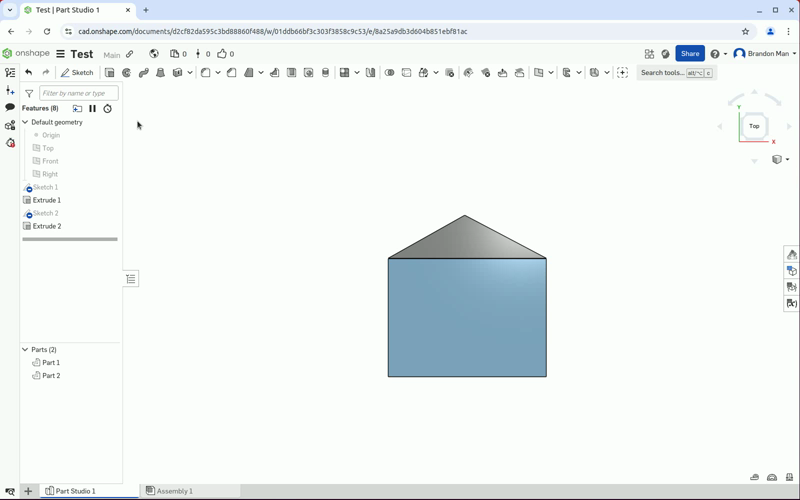
key(shift+h)
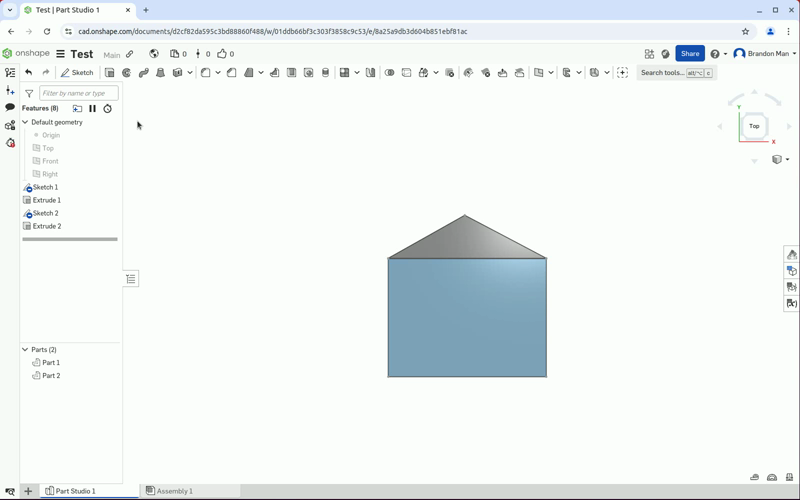
key(shift+h)
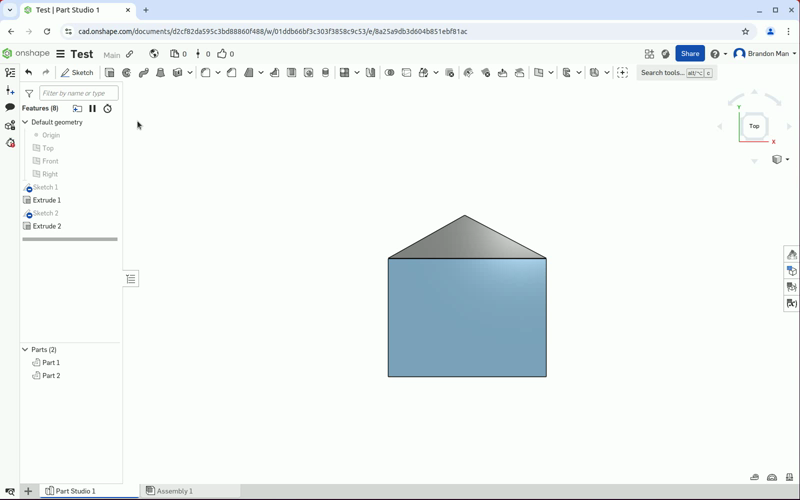
mouse_move(73, 189)
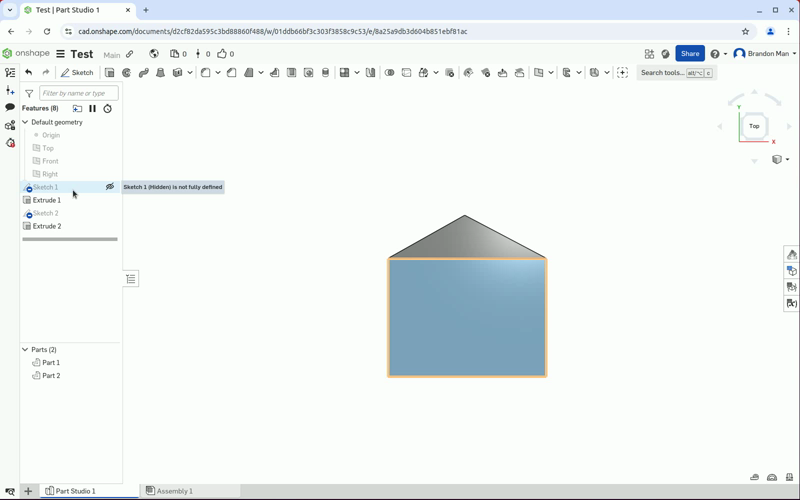
click(73, 189)
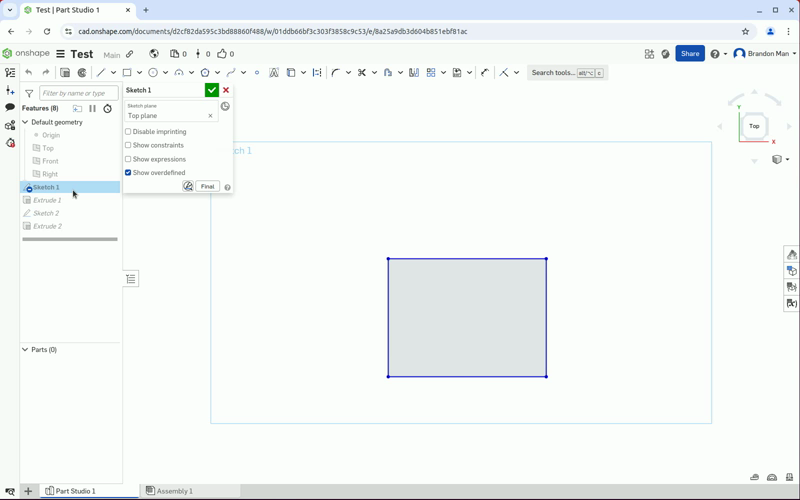
mouse_move(229, 92)
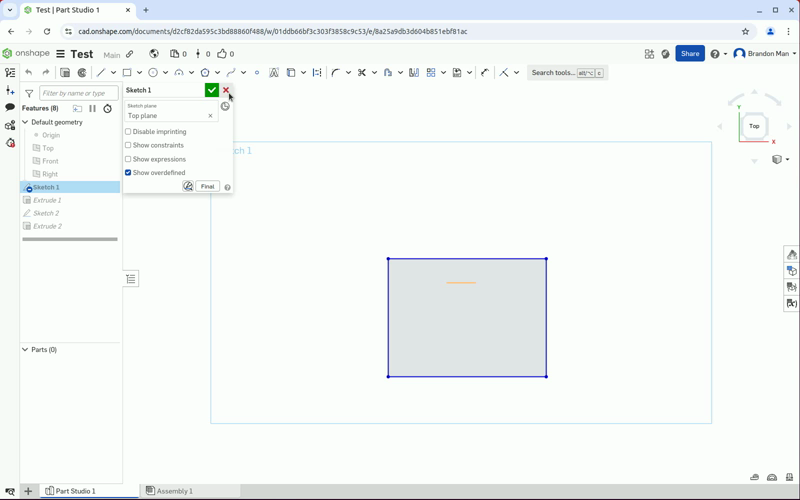
click(229, 92)
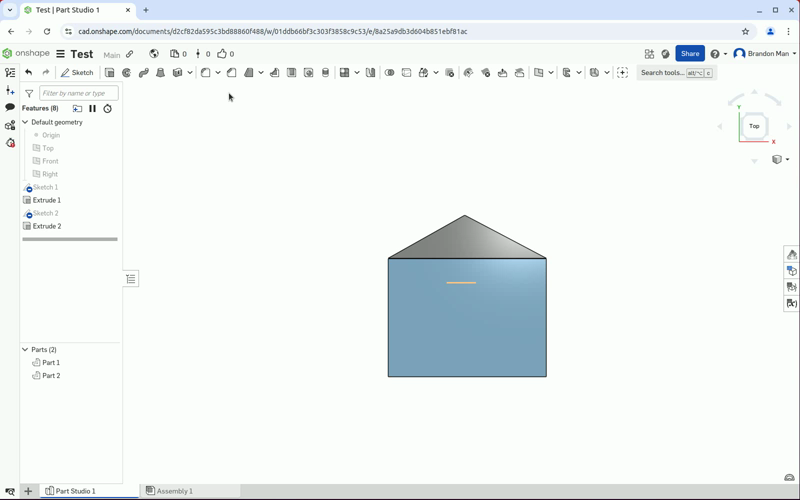
mouse_move(541, 75)
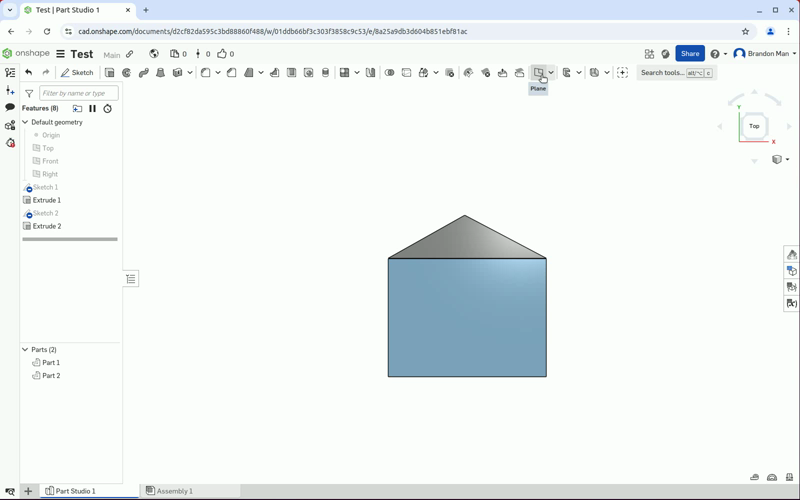
click(541, 75)
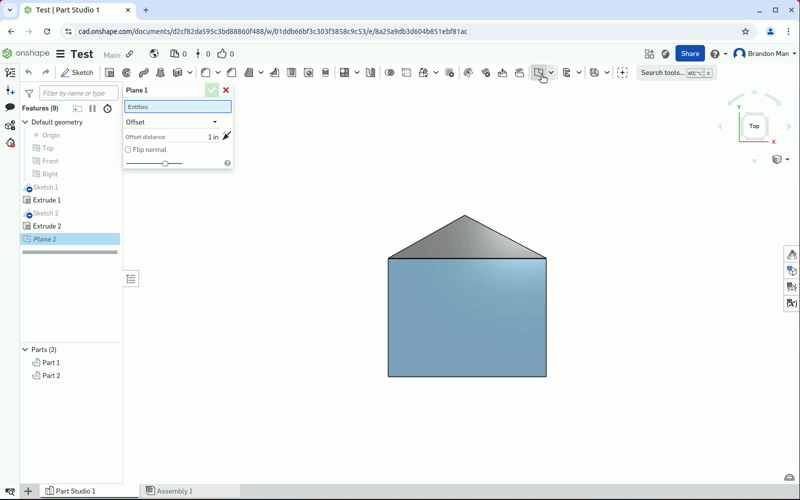
mouse_move(73, 150)
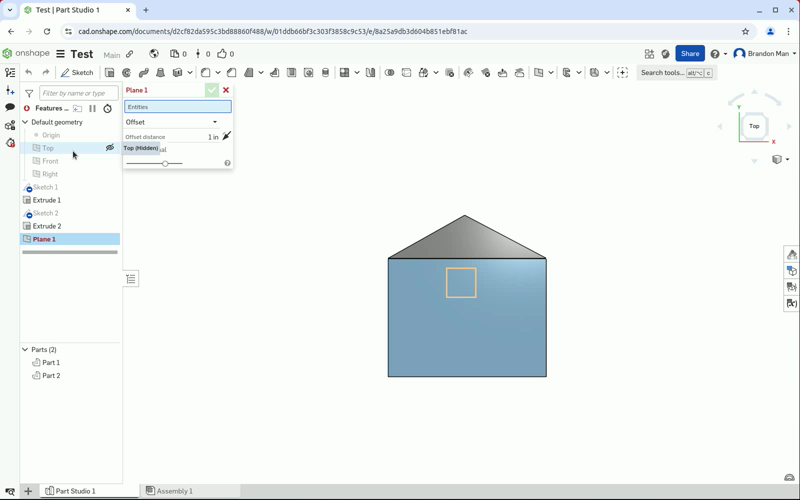
click(73, 150)
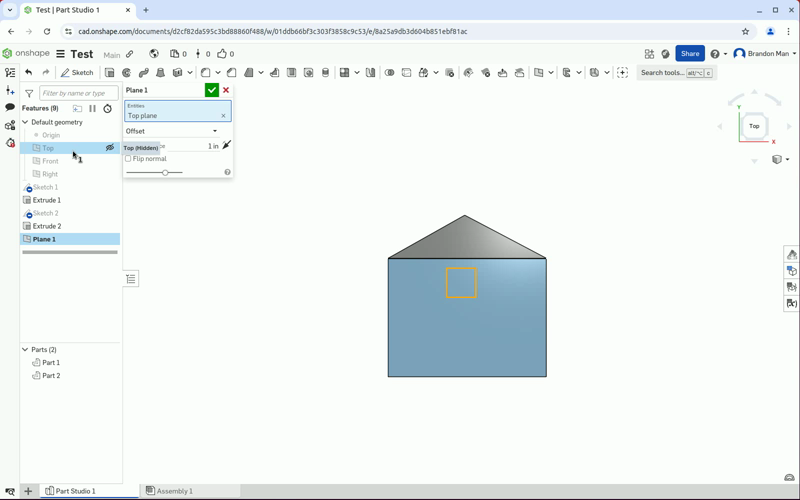
key(tab, 2)
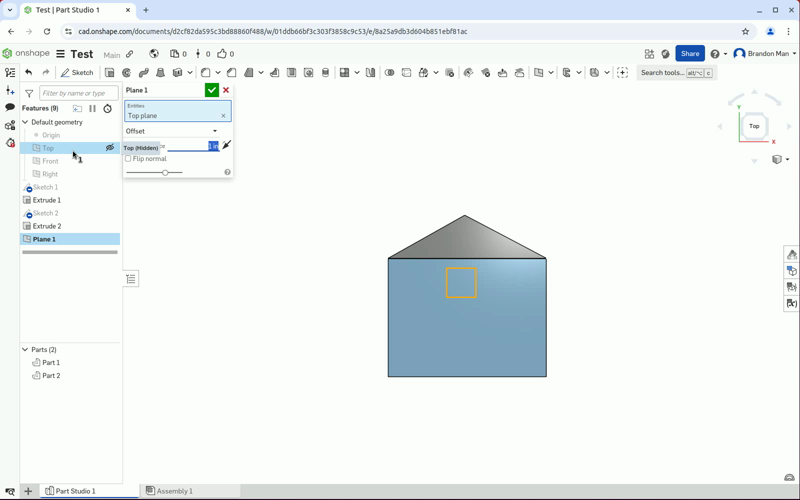
text(9.86)
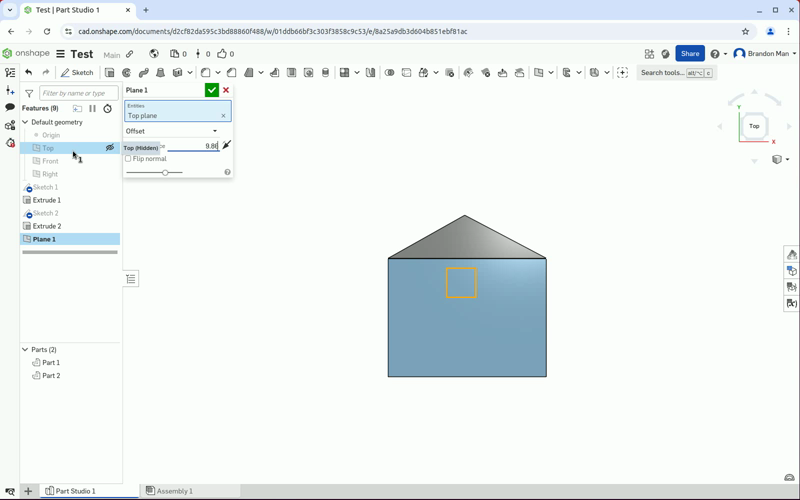
key(enter, 2)
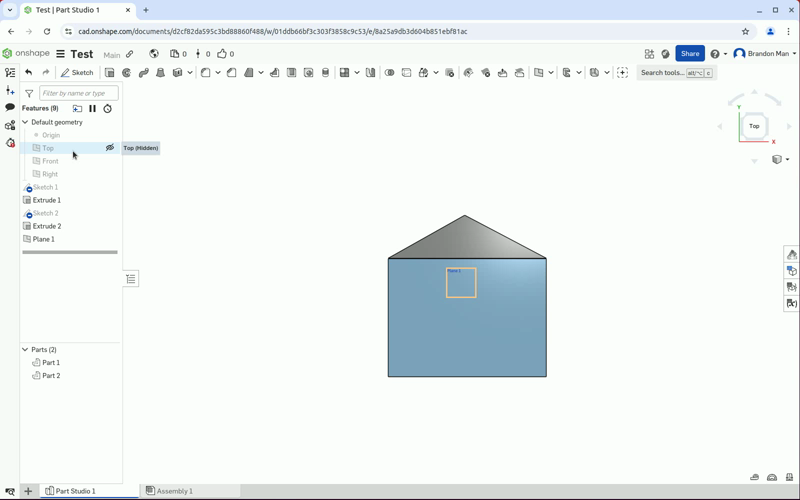
key(shift+s)
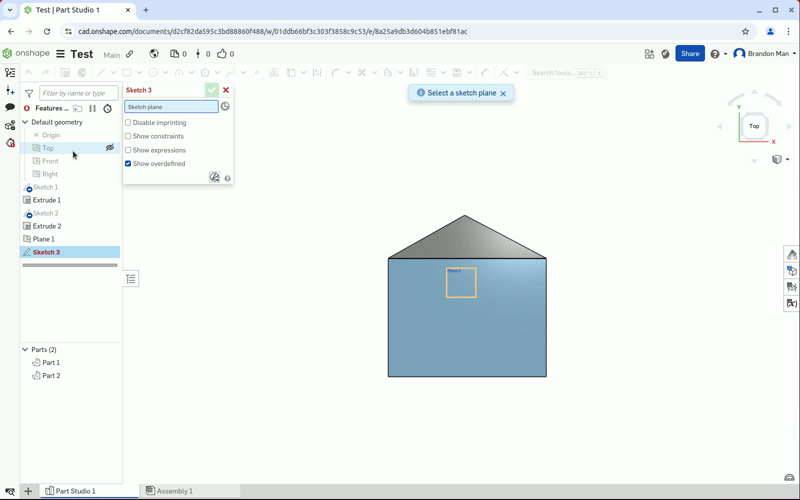
mouse_move(73, 241)
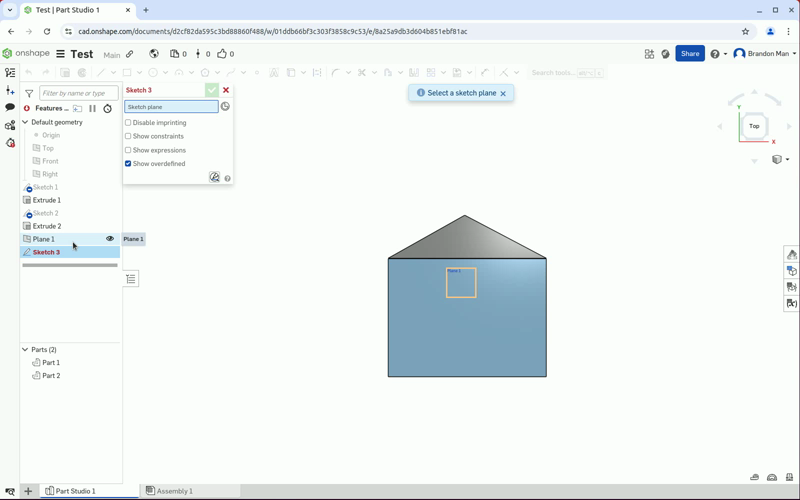
click(73, 241)
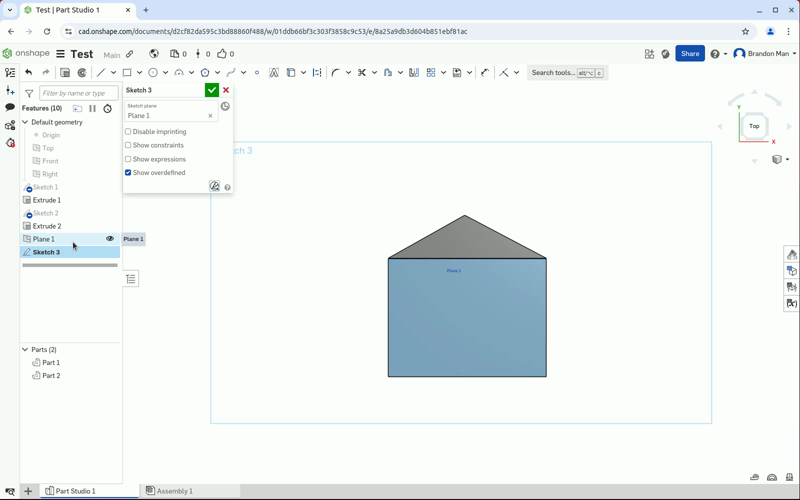
mouse_move(73, 352)
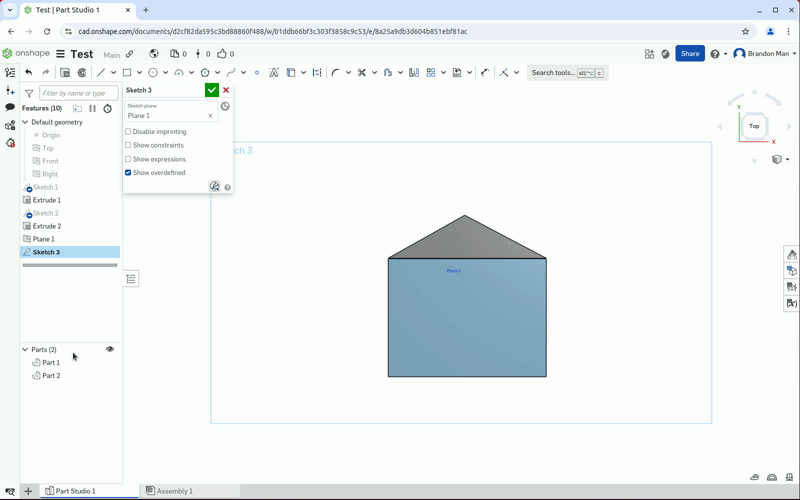
key(y)
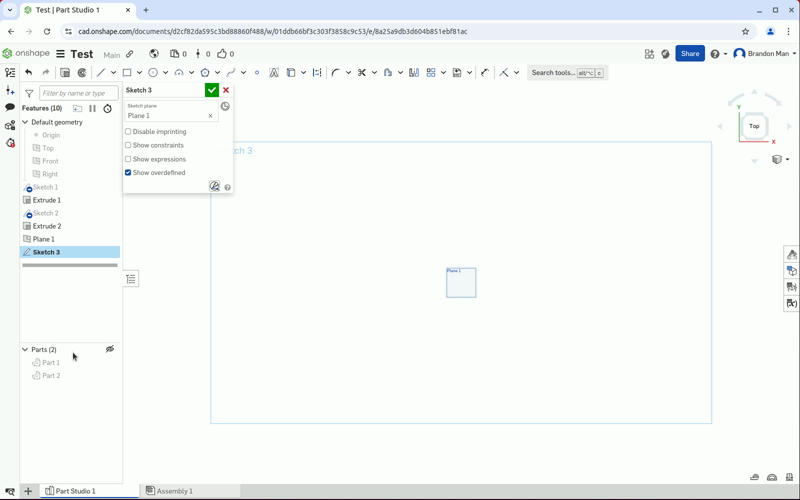
key(c)
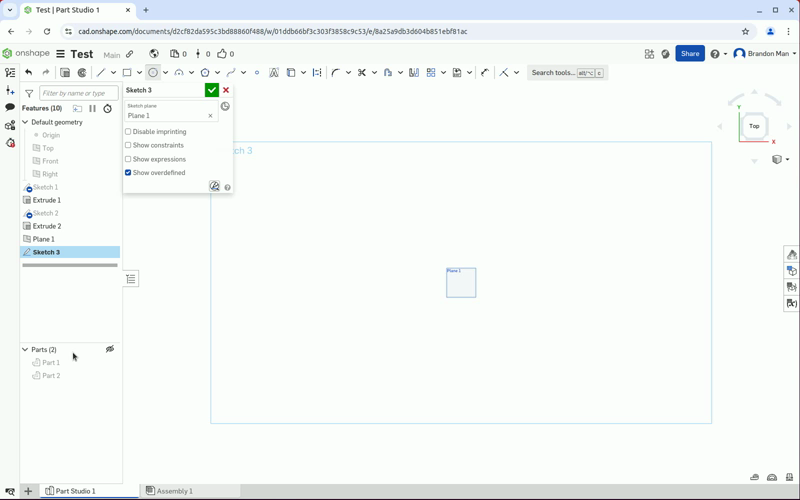
key_down(shift)
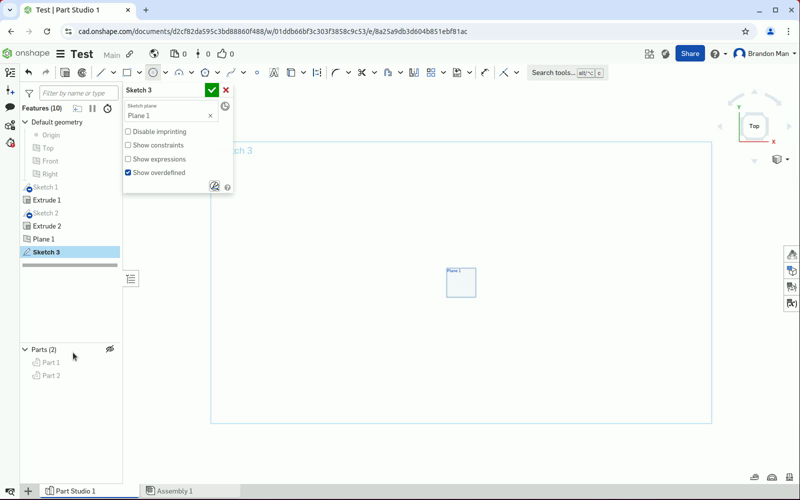
mouse_move(455, 282)
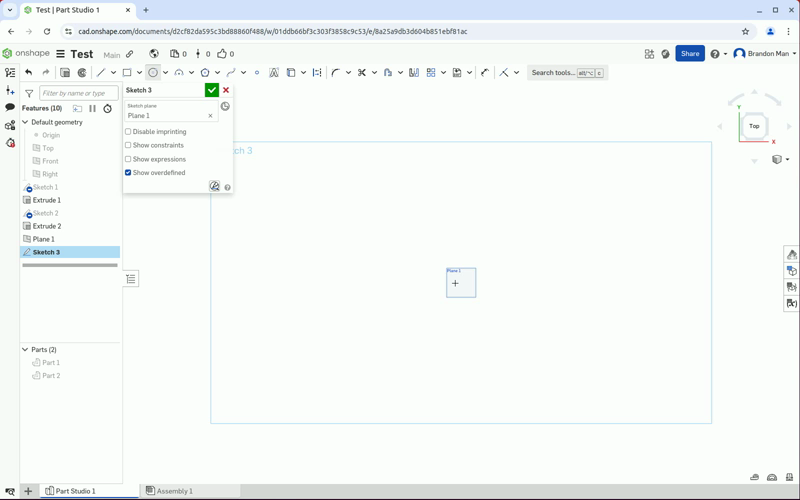
click(455, 282)
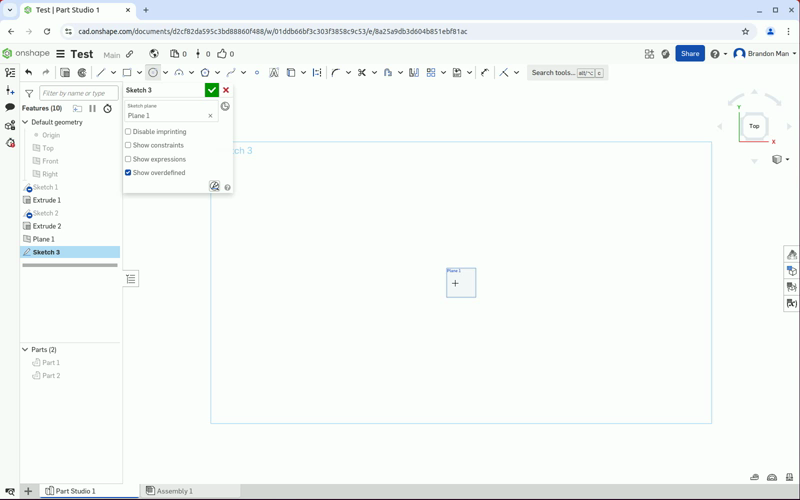
key_up(shift)
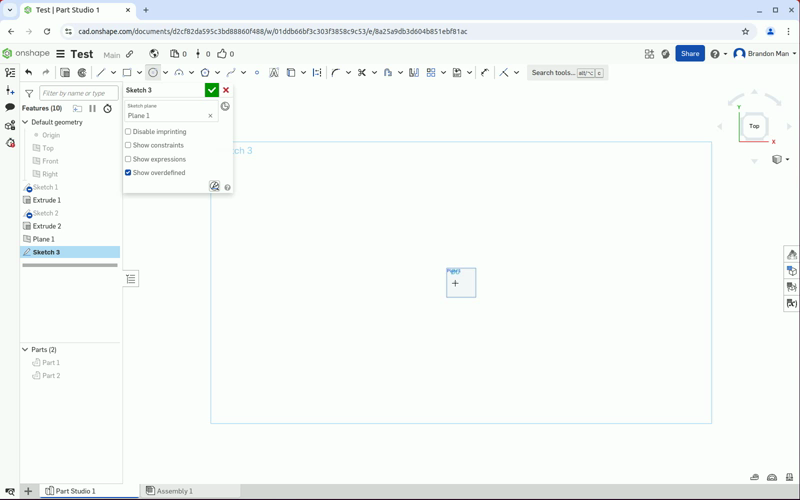
mouse_move(484, 282)
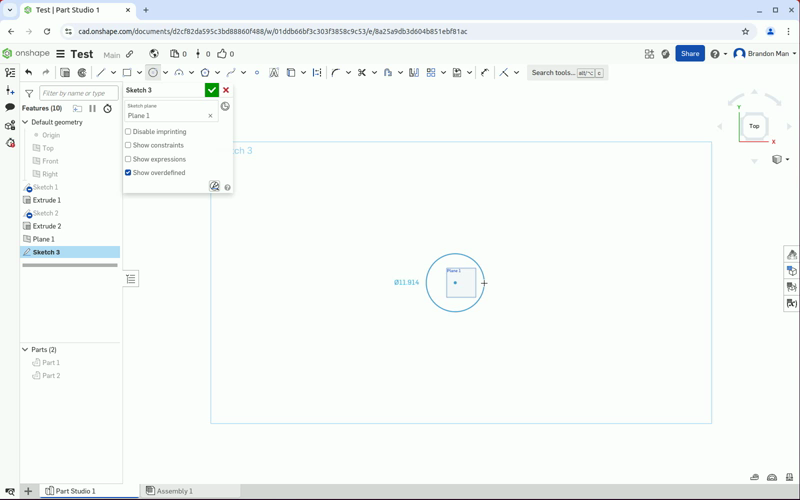
click(484, 282)
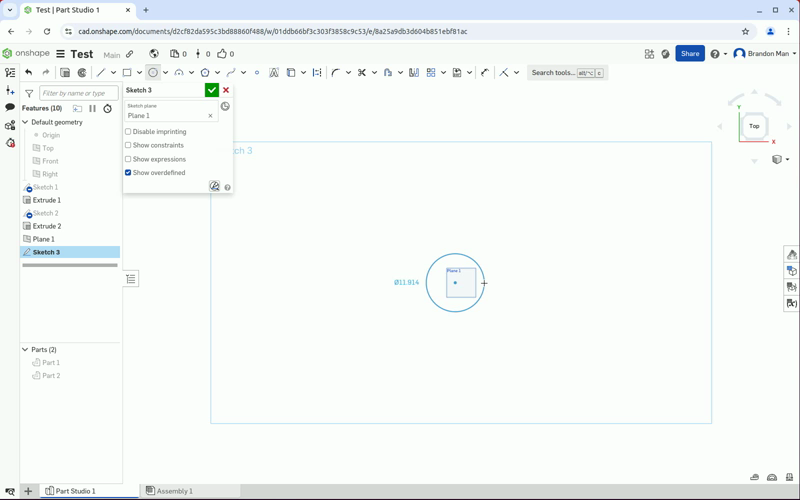
key(esc)
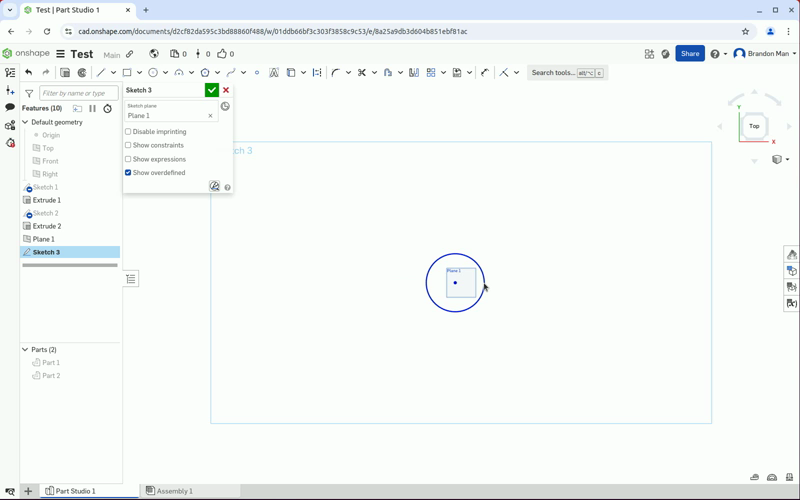
mouse_move(454, 273)
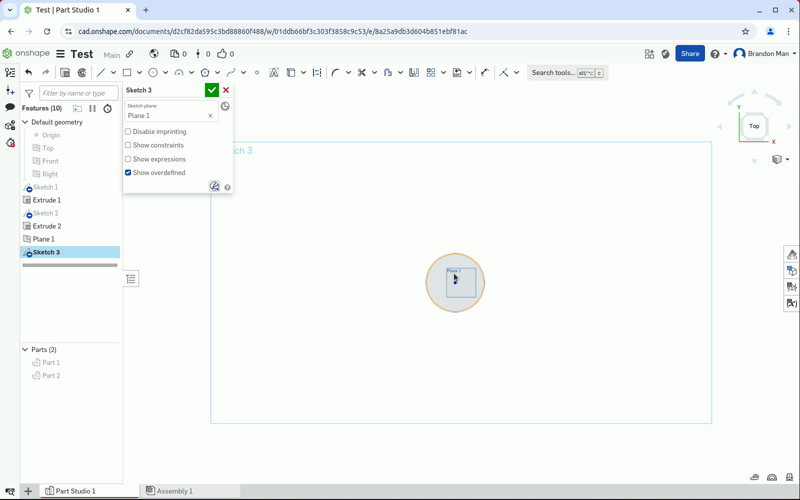
click(454, 273)
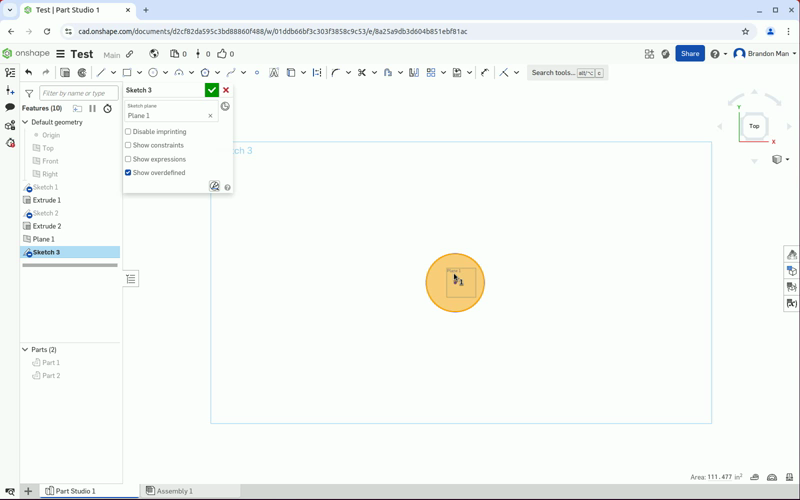
mouse_move(73, 352)
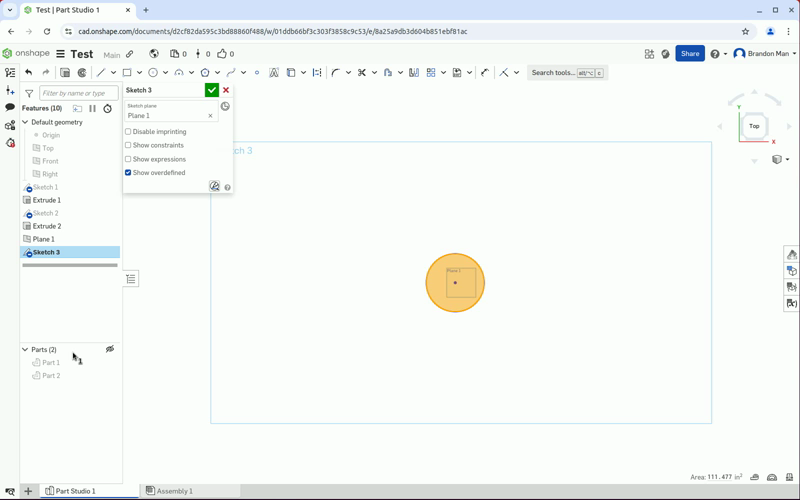
key(shift+y)
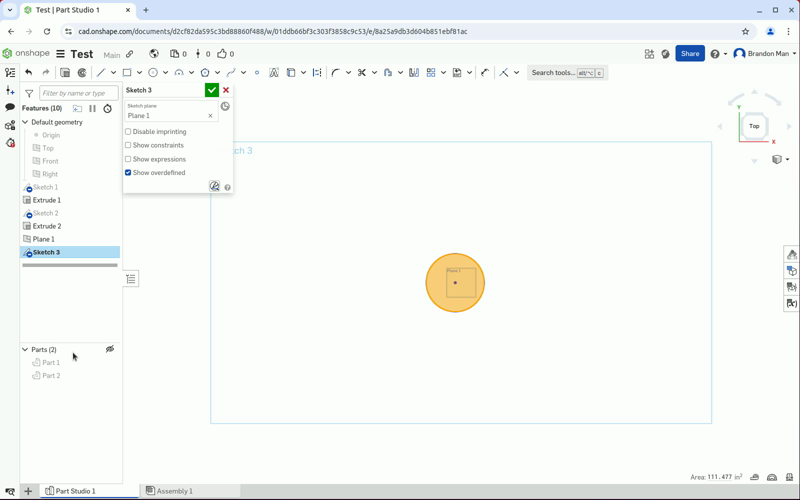
key(shift+e)
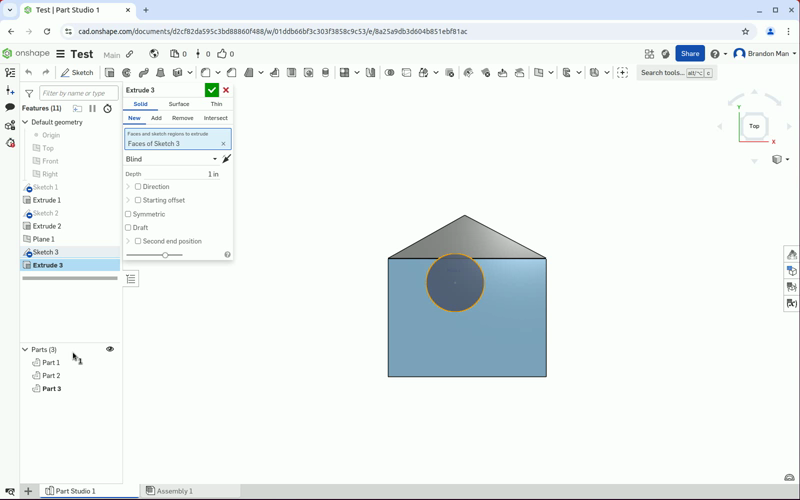
mouse_move(143, 106)
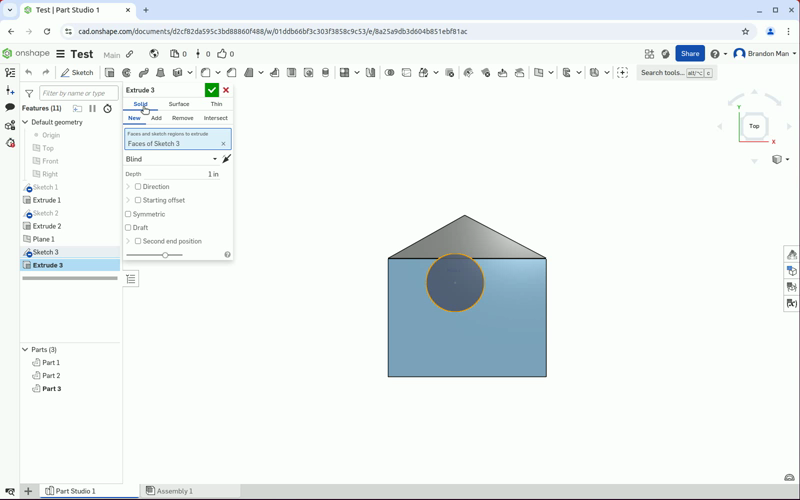
click(143, 106)
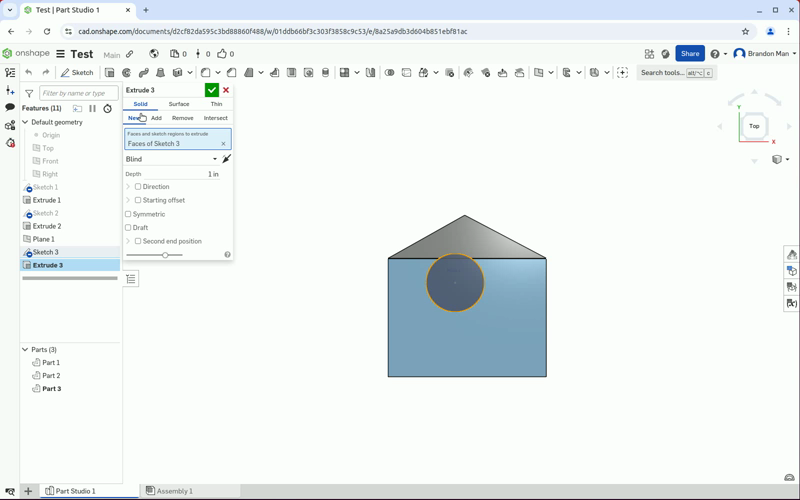
mouse_move(137, 120)
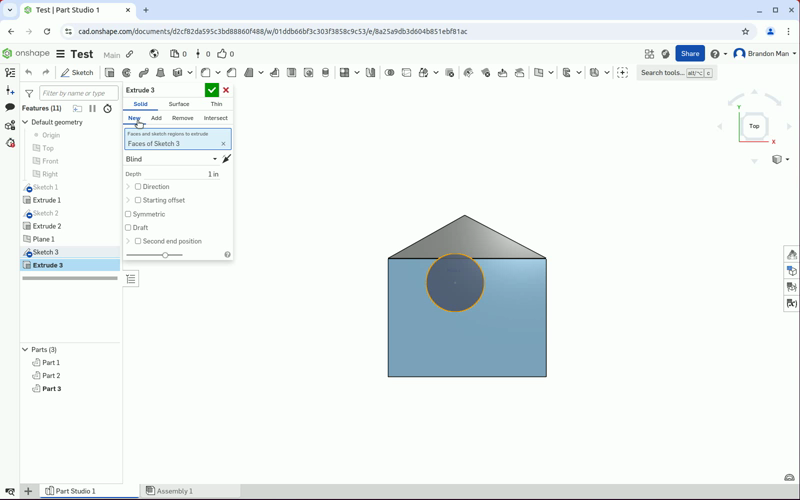
click(137, 120)
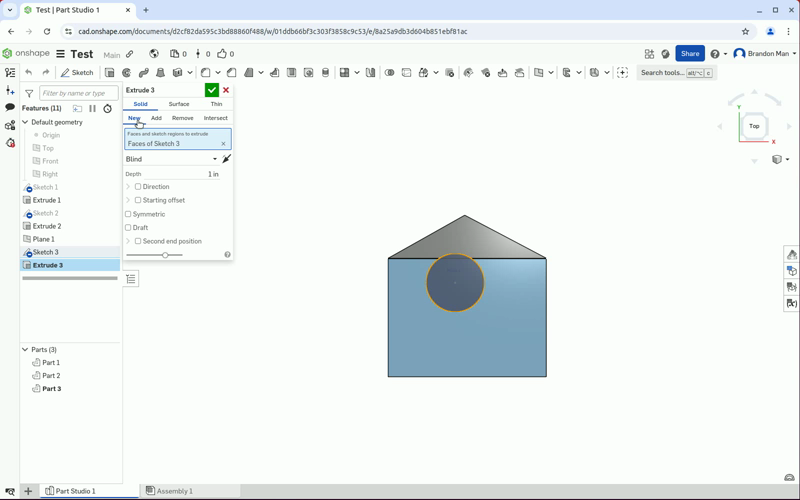
key(tab, 4)
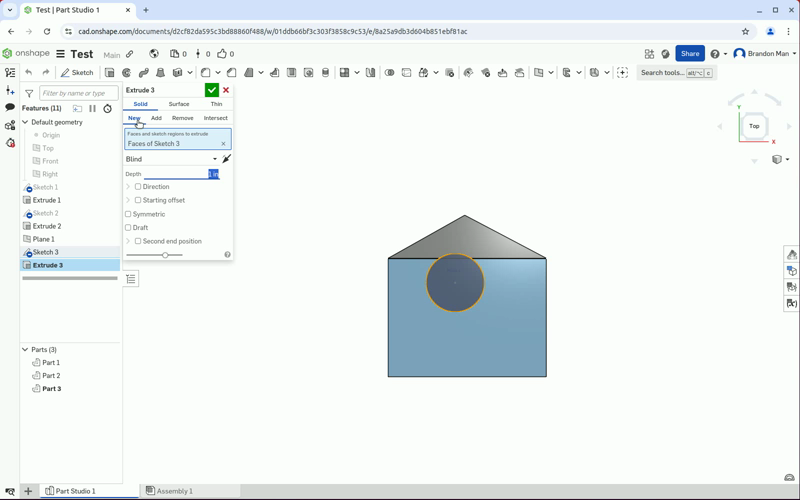
text(13.239)
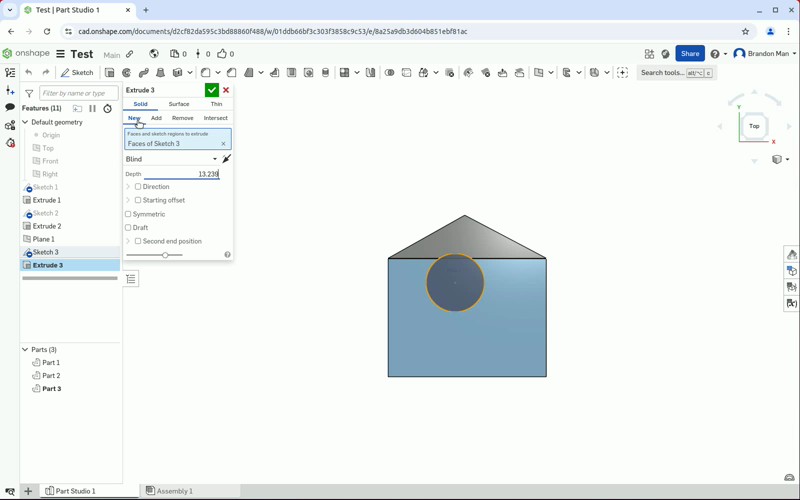
key(enter)
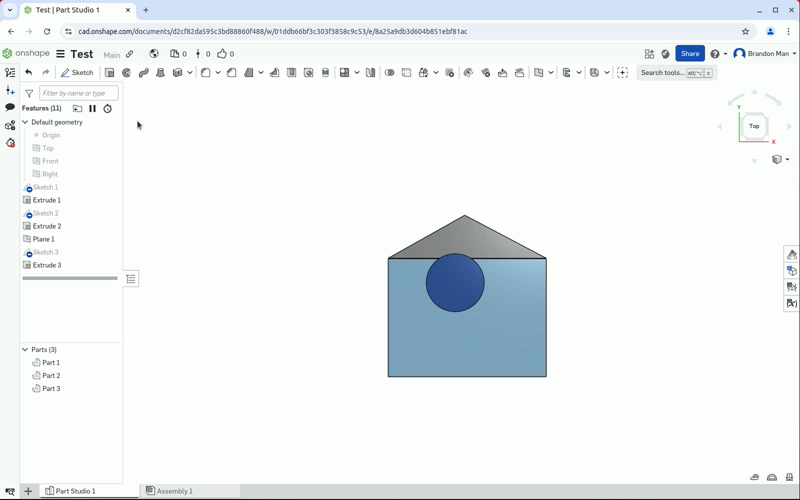
key(shift+h)
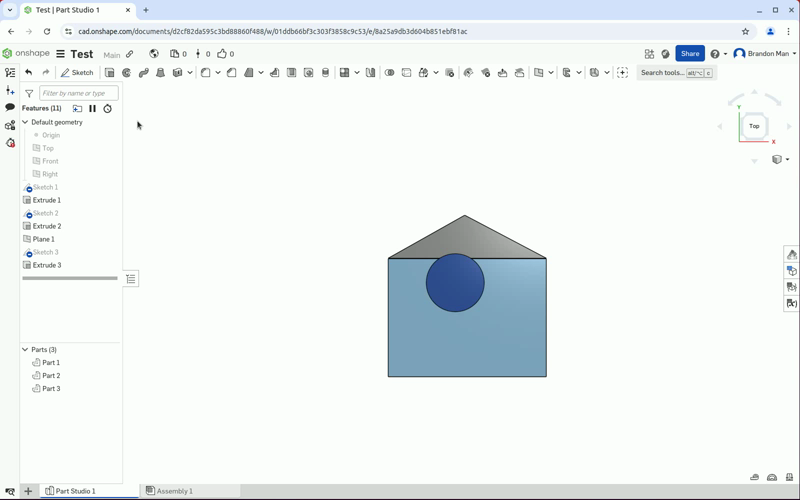
key(shift+h)
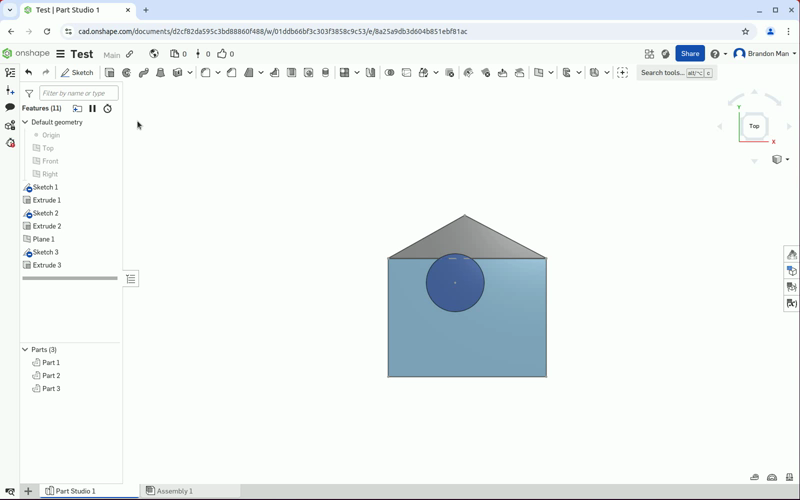
key(shift+7)
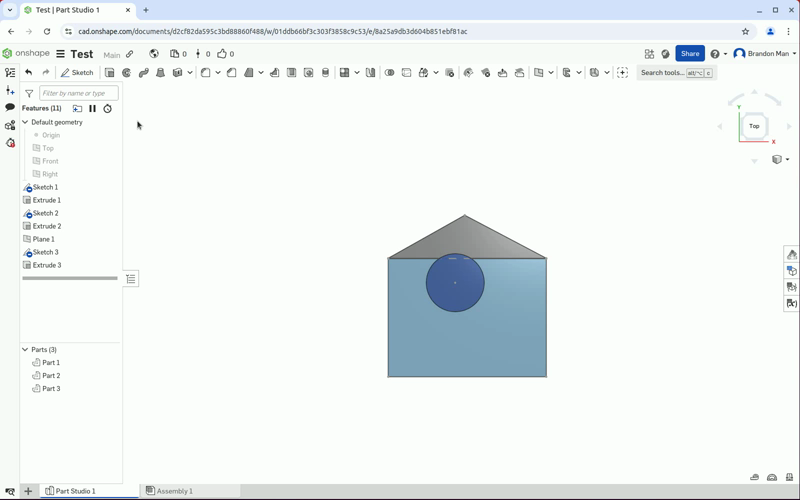
key(up, 3)
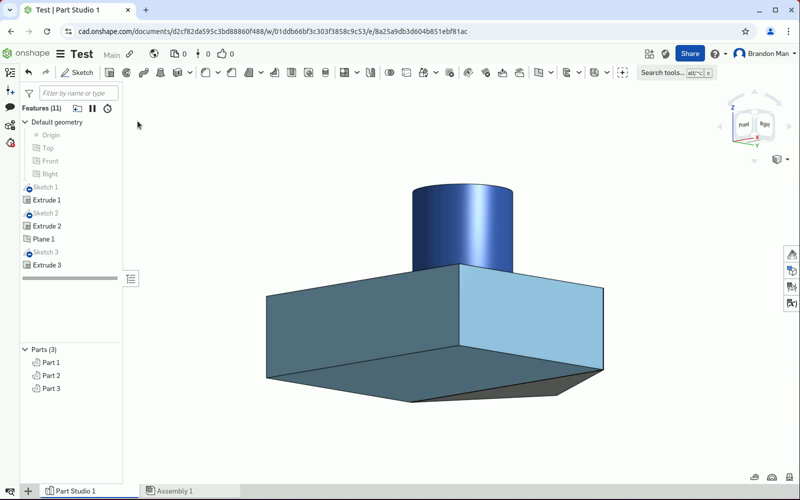
key(left, 3)
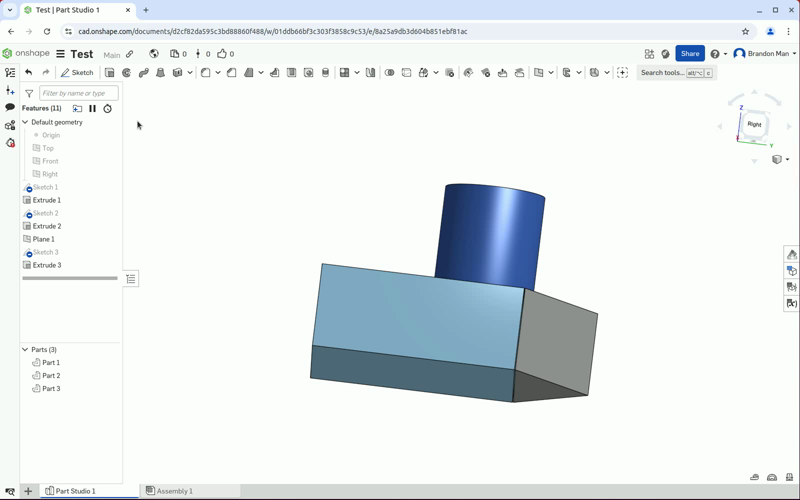
key(right, 3)
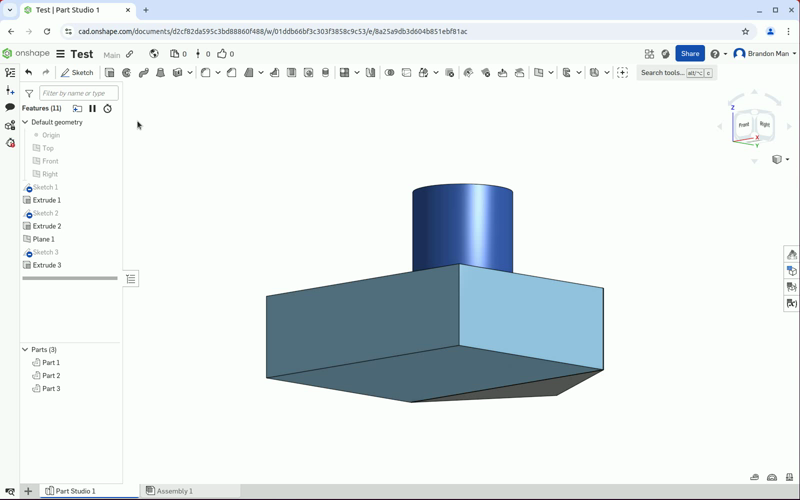
key(down, 3)
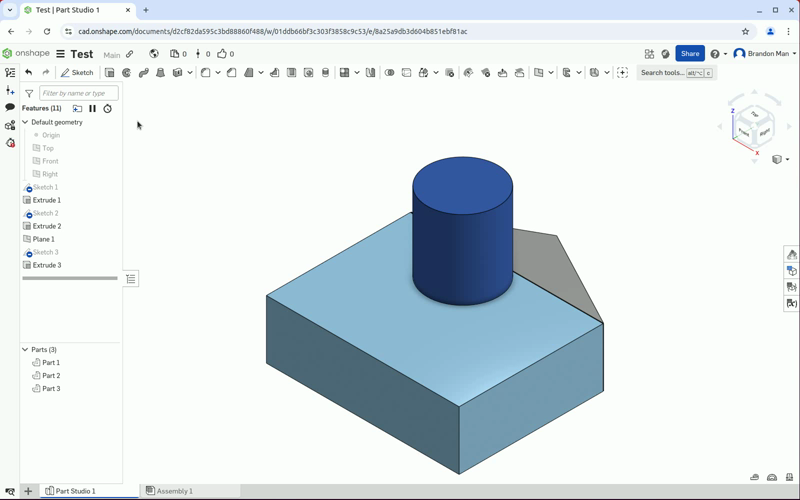
mouse_move(73, 189)
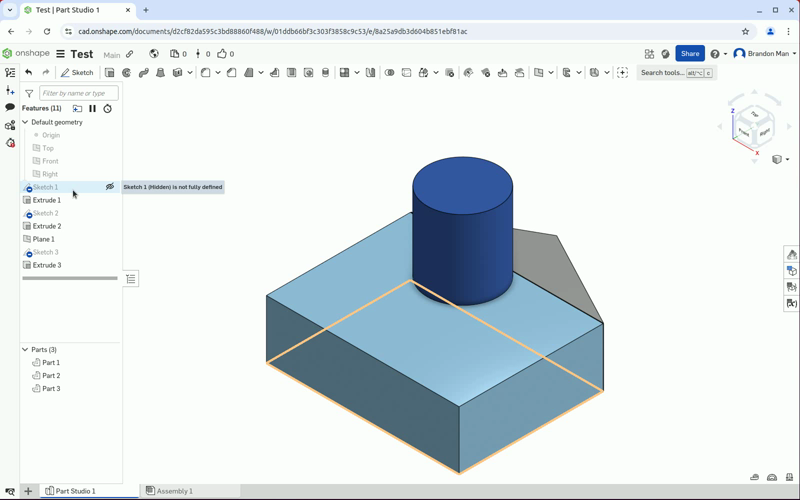
click(73, 189)